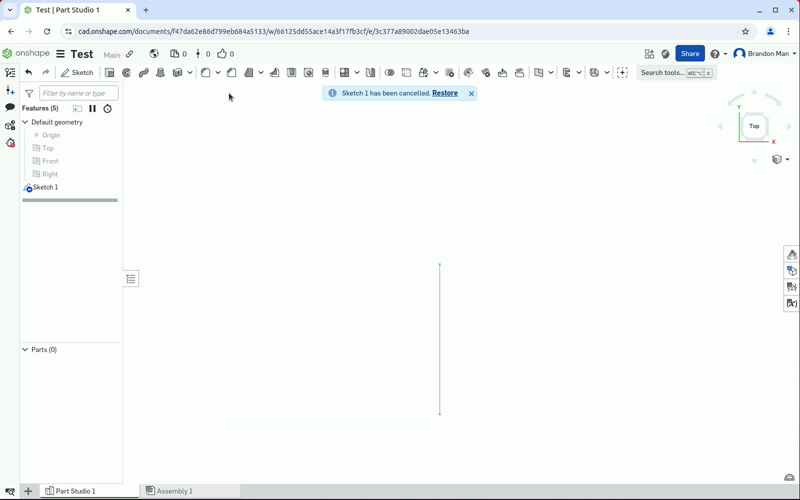
key(shift+h)
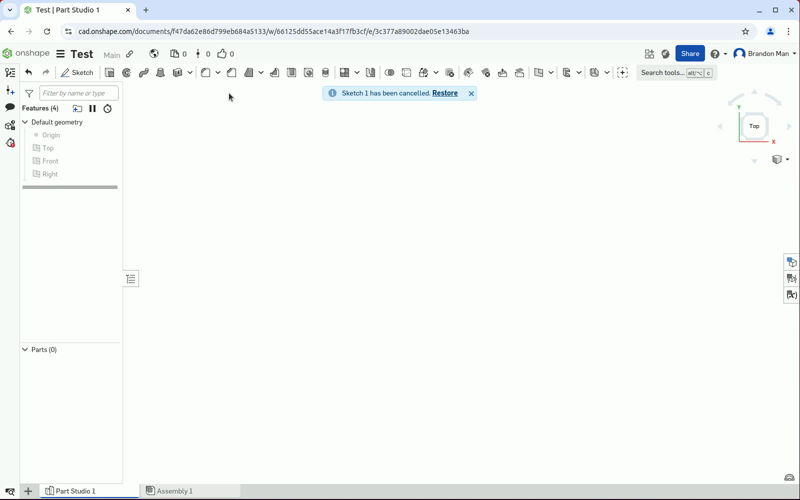
mouse_move(73, 352)
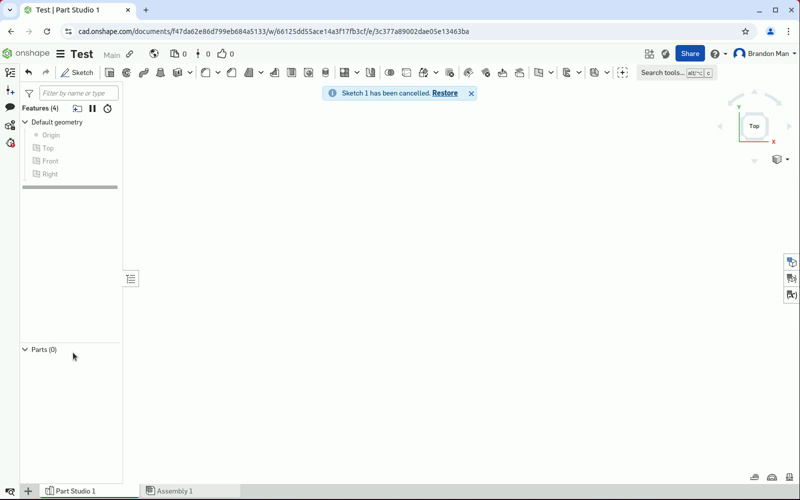
key(y)
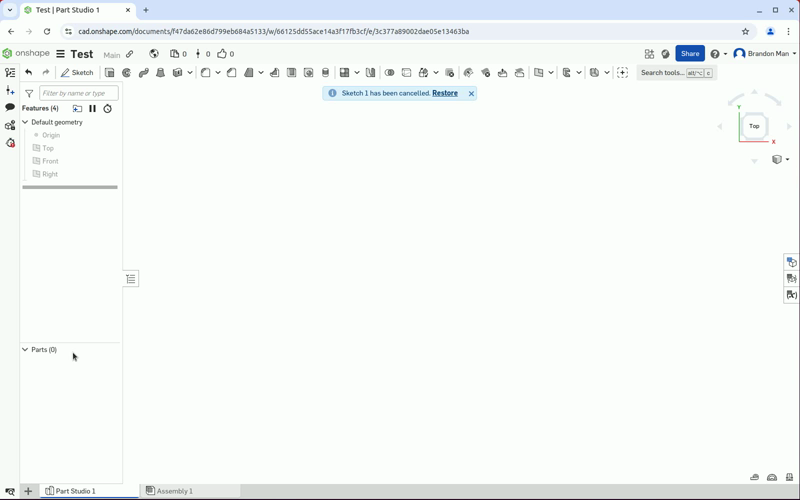
key(shift+p)
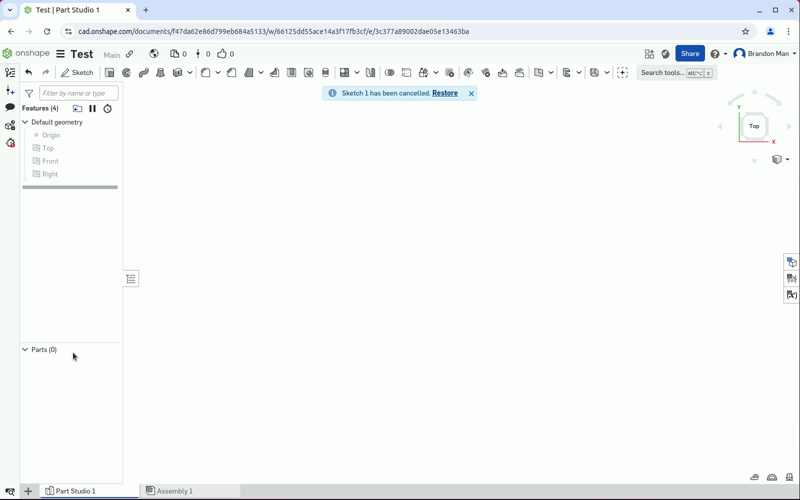
key(space)
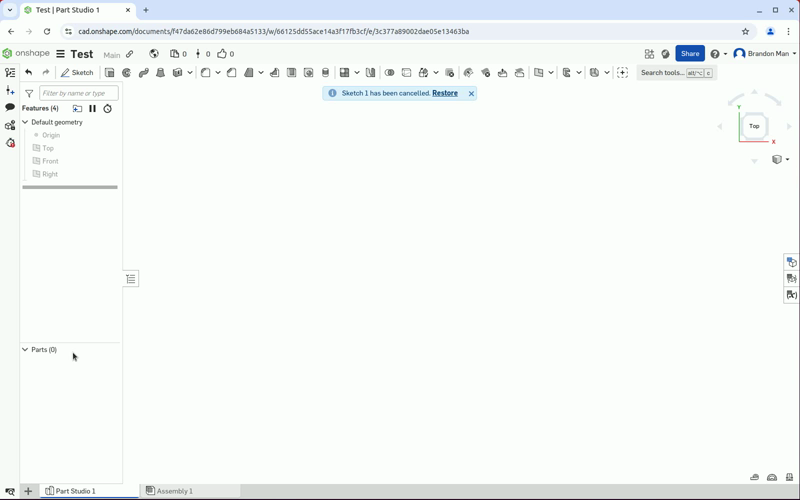
key_down(shift)
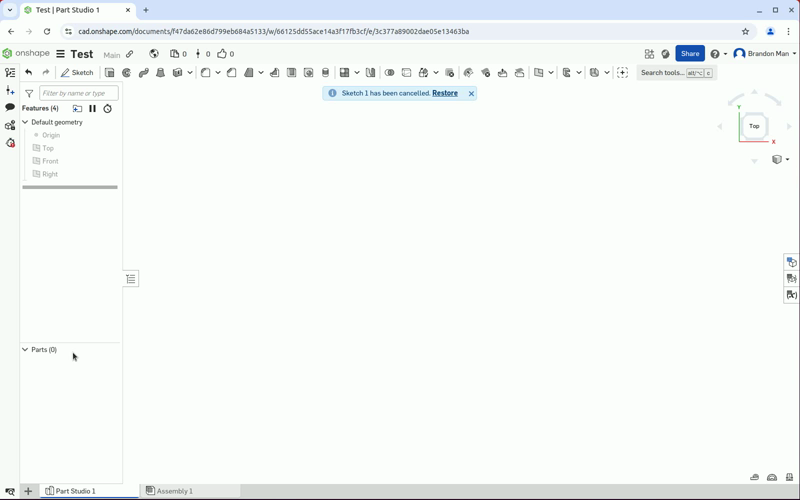
key(up)
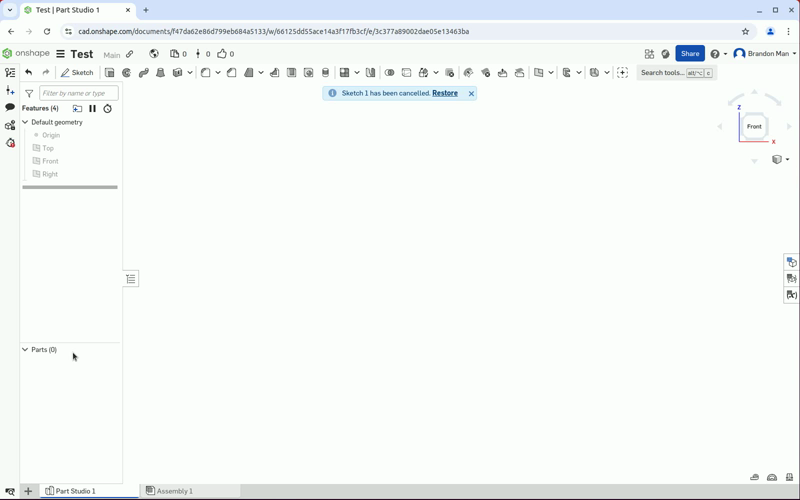
key_up(shift)
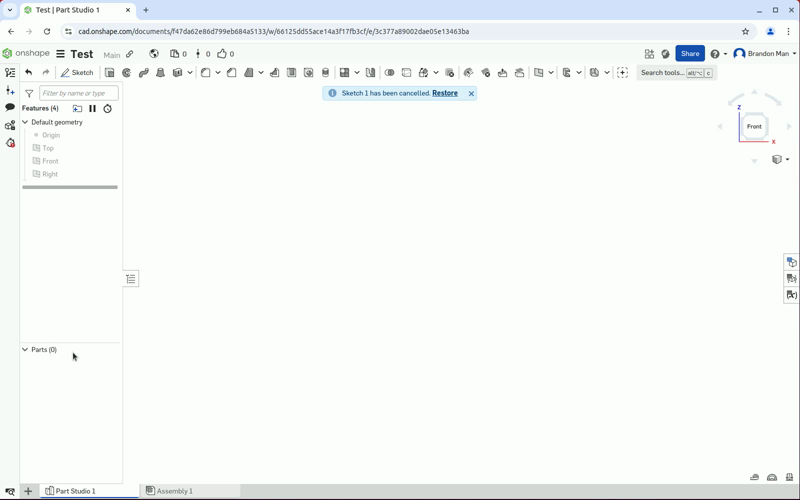
mouse_move(73, 352)
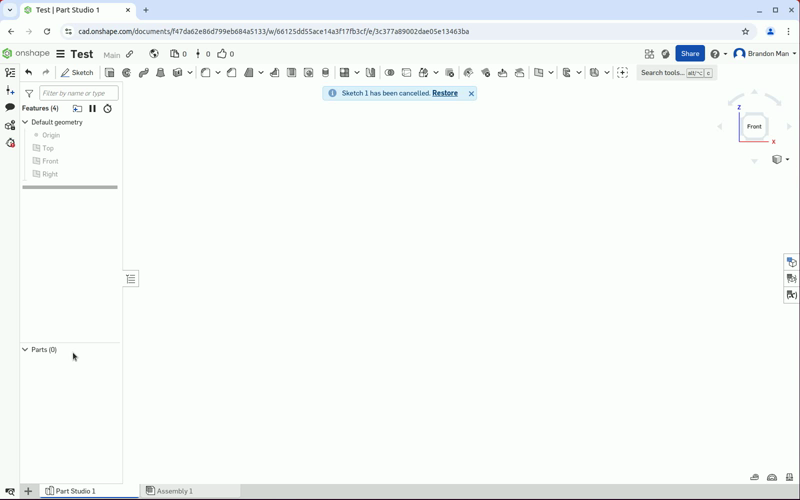
key(shift+y)
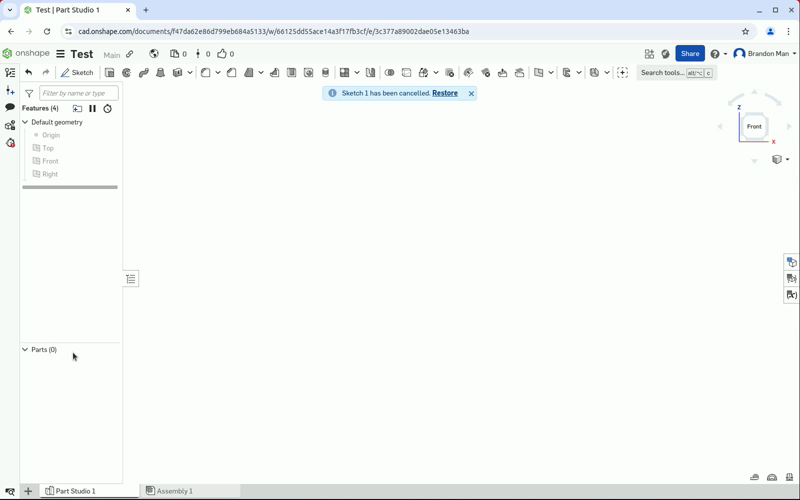
key(shift+s)
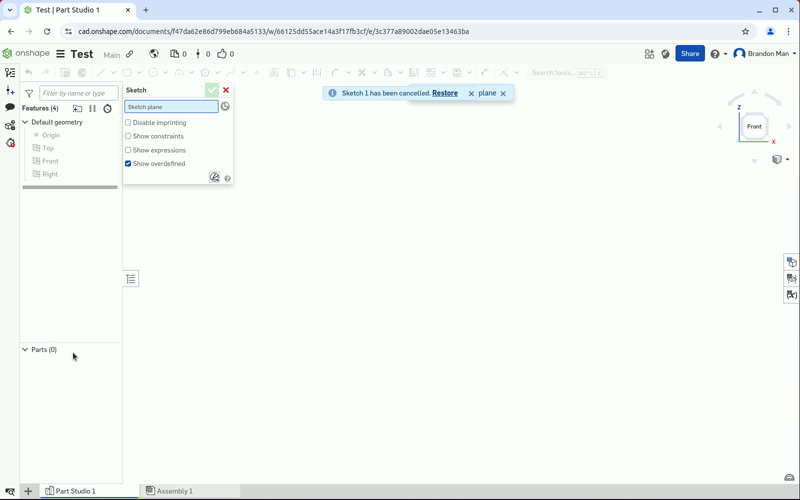
mouse_move(73, 163)
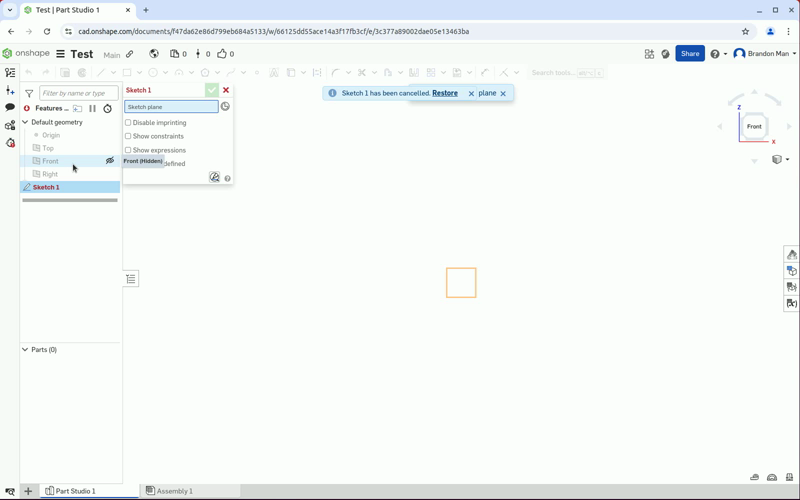
click(73, 163)
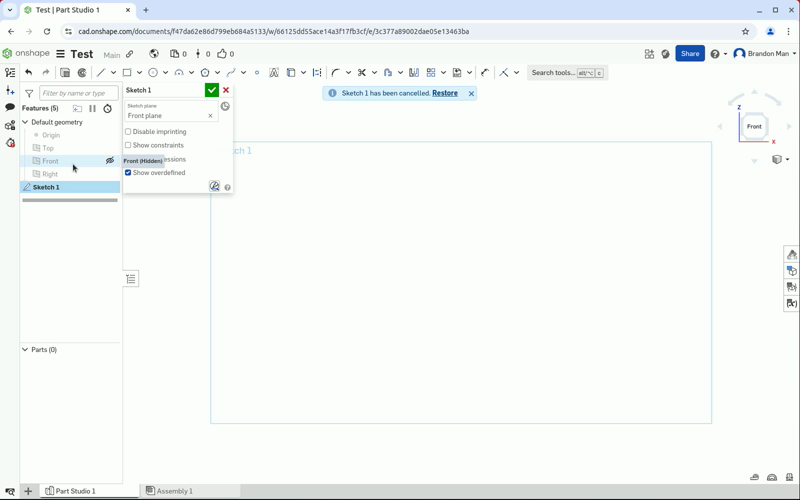
mouse_move(73, 352)
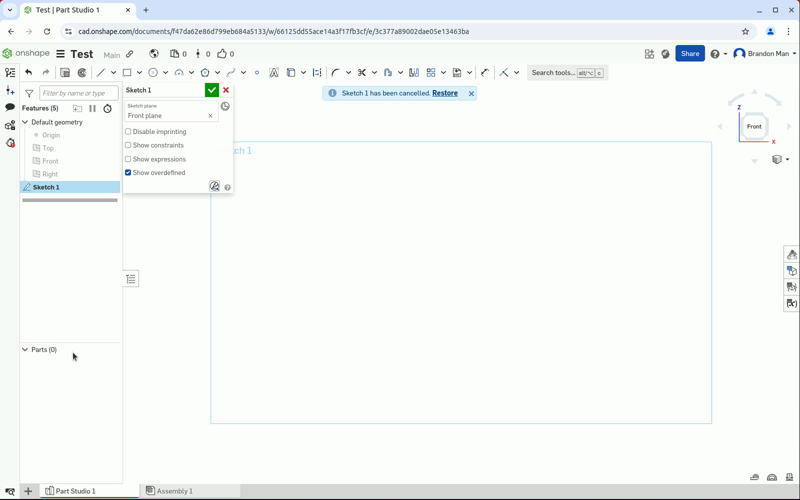
key(y)
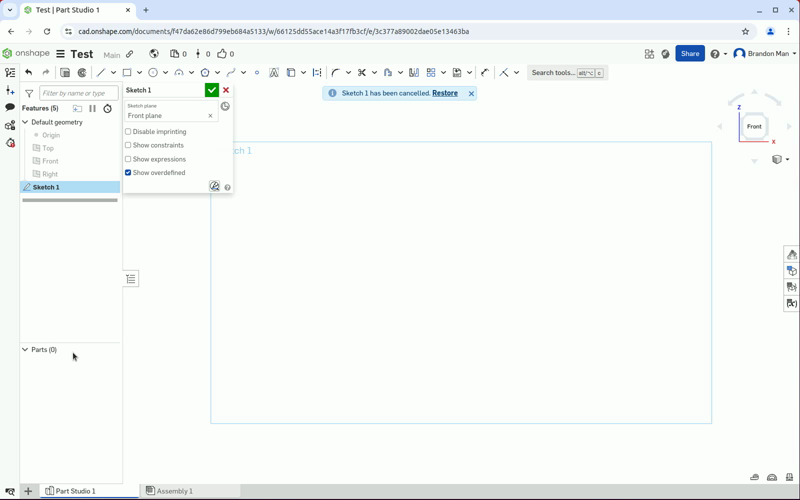
key(l)
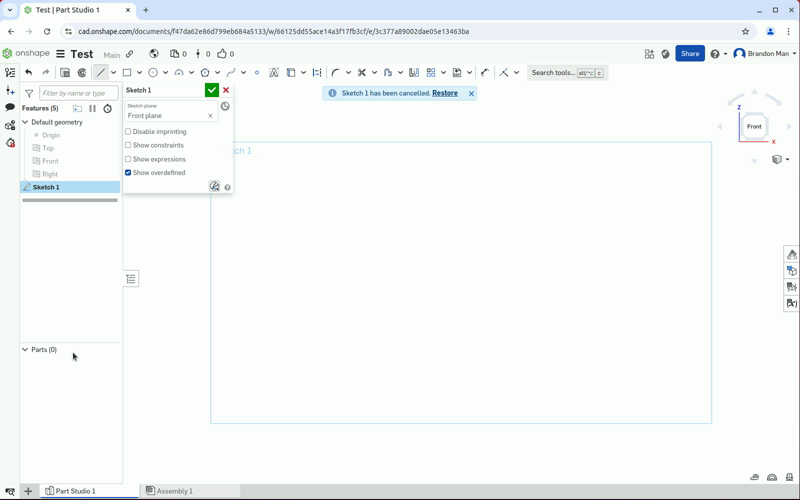
key_down(shift)
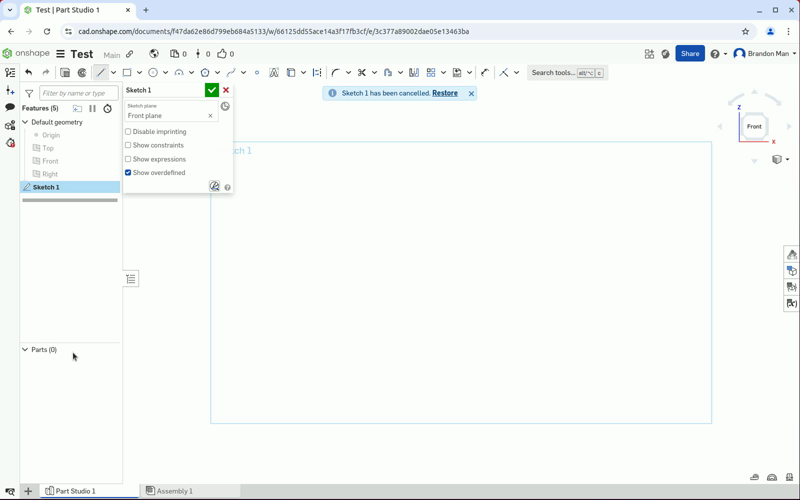
mouse_move(401, 333)
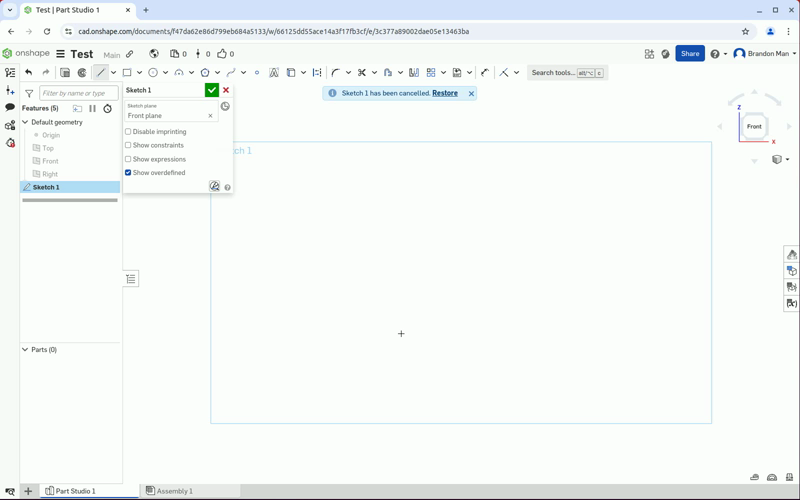
click(401, 333)
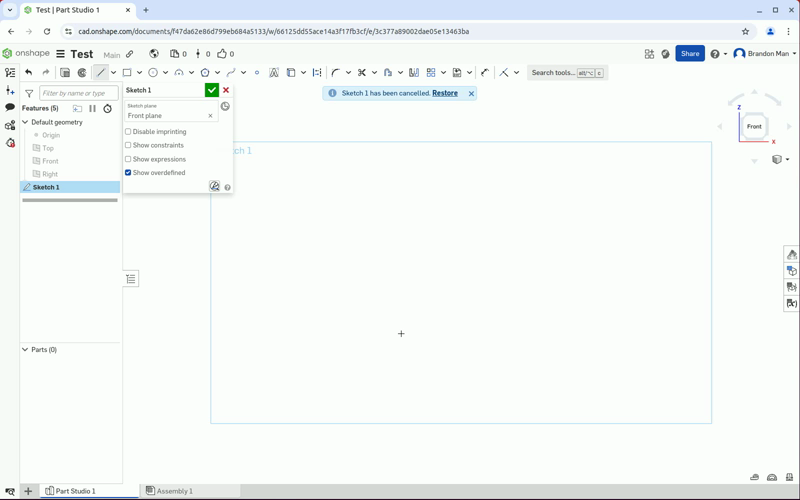
key_up(shift)
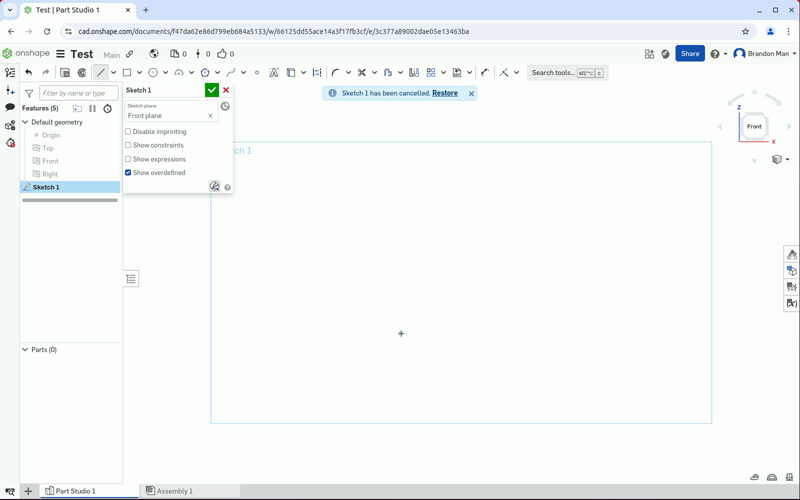
key_down(shift)
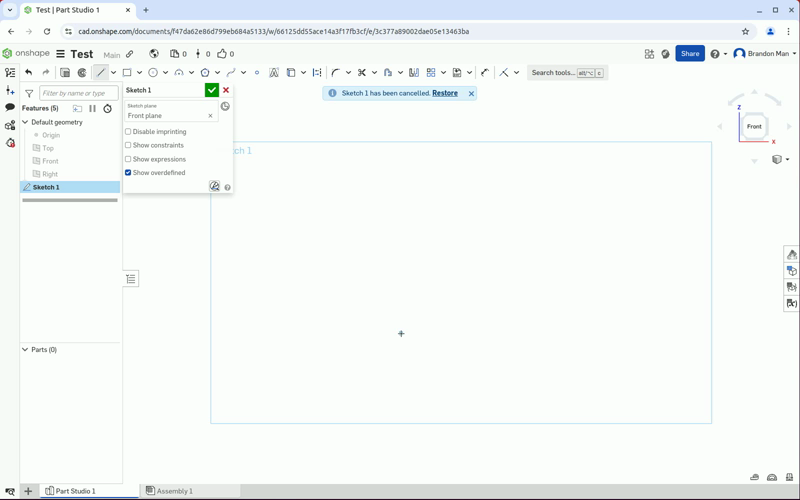
mouse_move(513, 333)
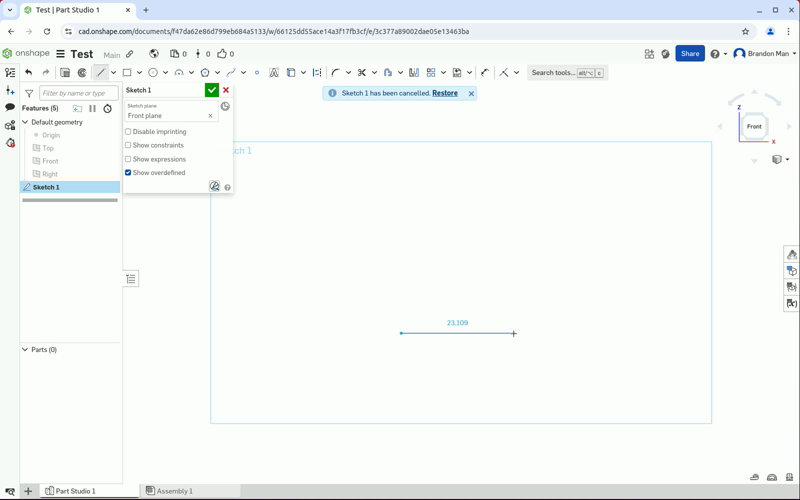
click(513, 333)
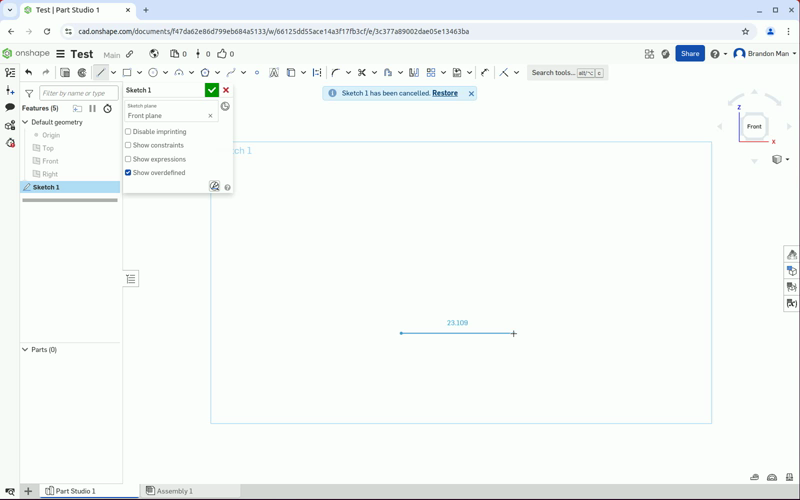
key_up(shift)
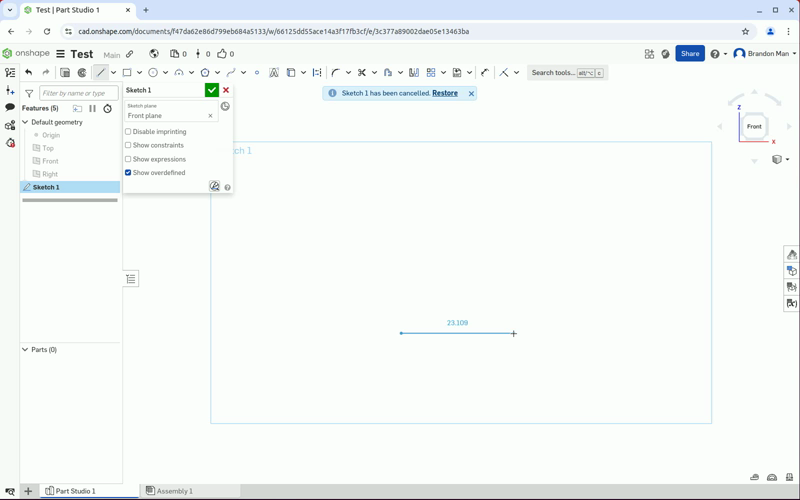
key_down(shift)
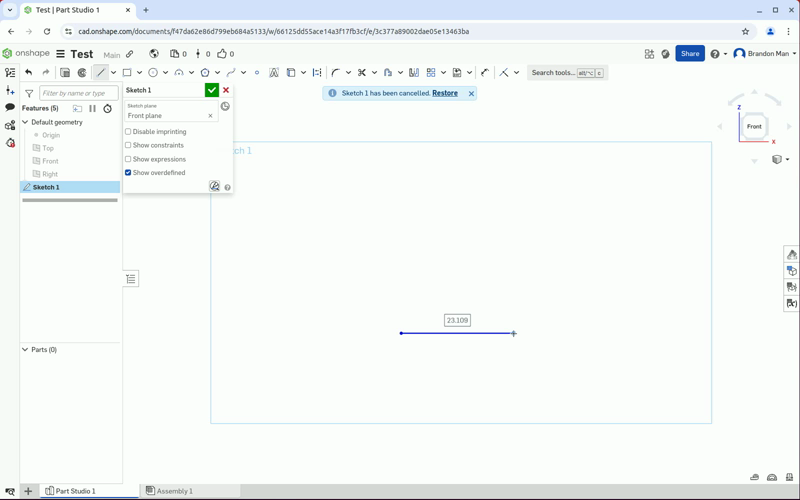
mouse_move(513, 220)
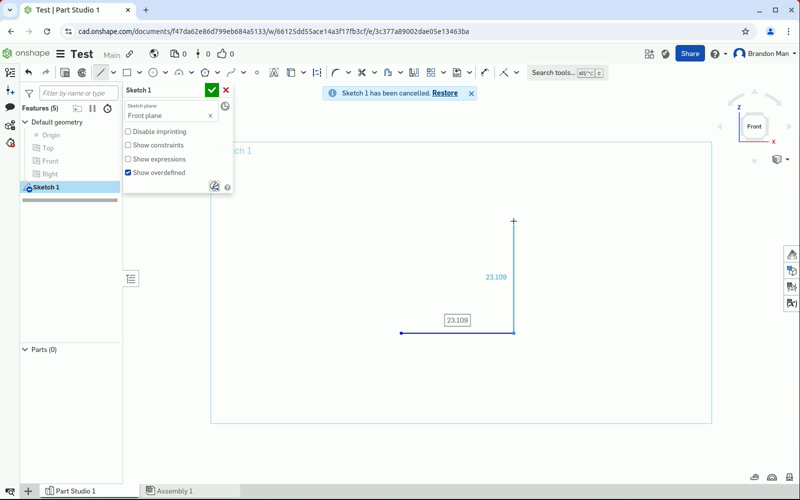
click(513, 220)
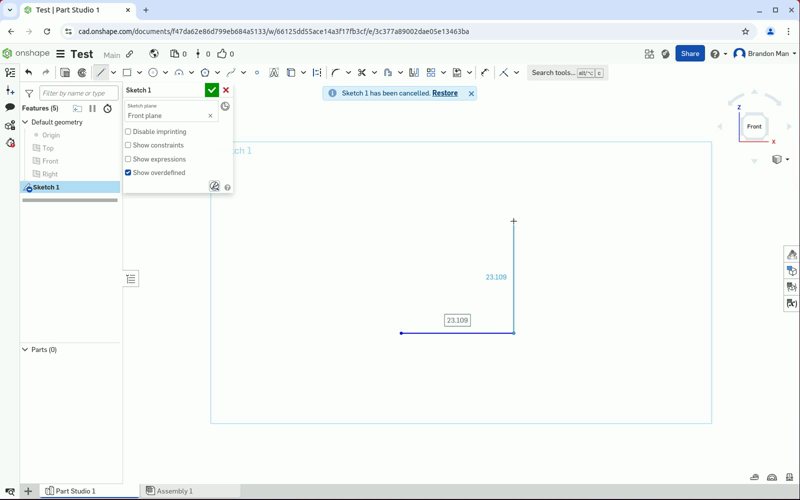
key_up(shift)
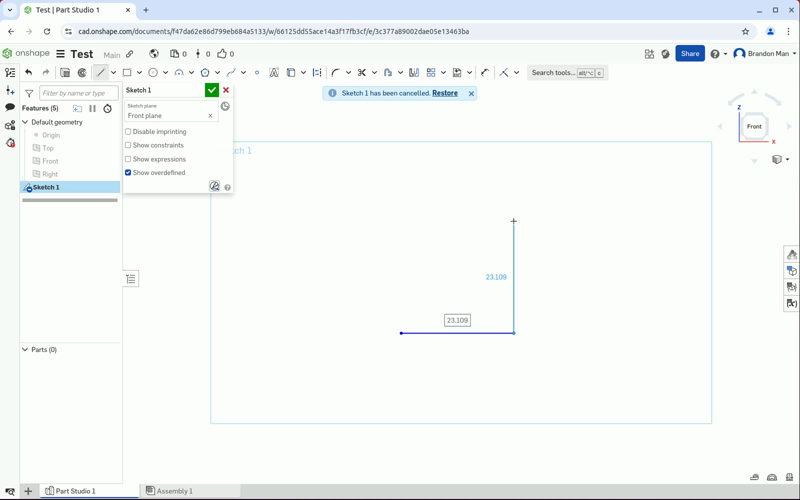
key_down(shift)
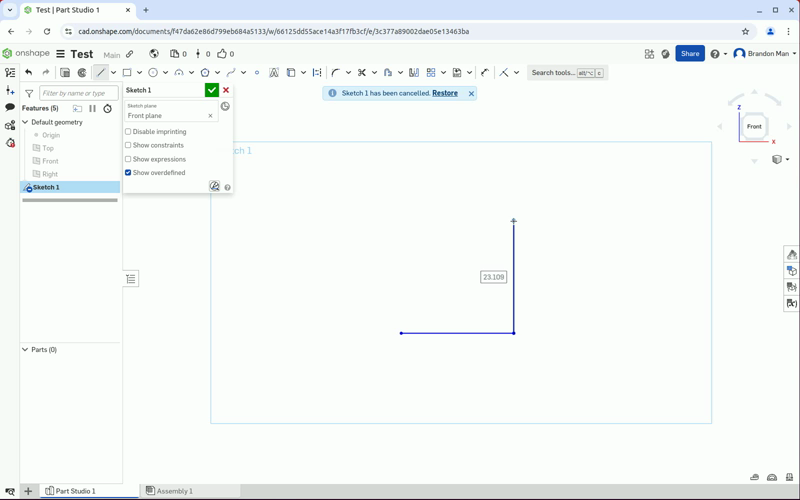
mouse_move(401, 220)
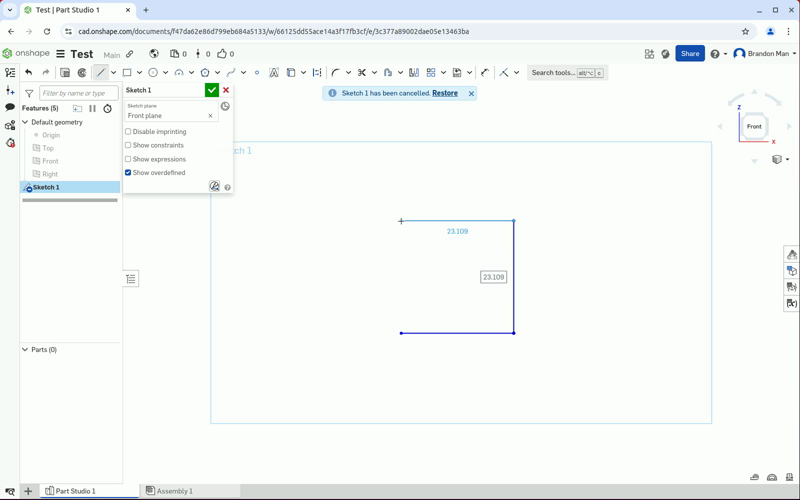
click(401, 220)
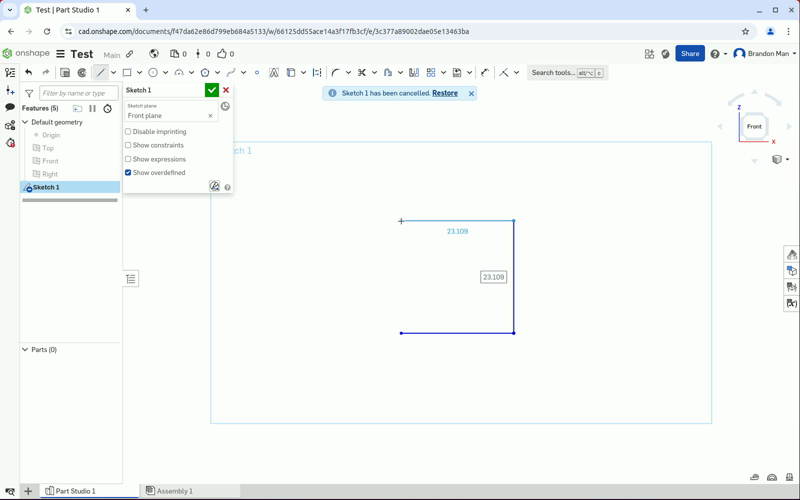
key_up(shift)
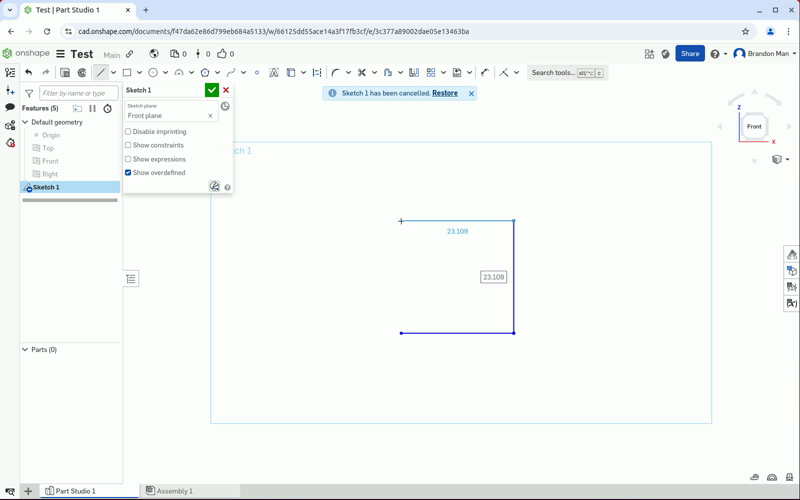
key_down(shift)
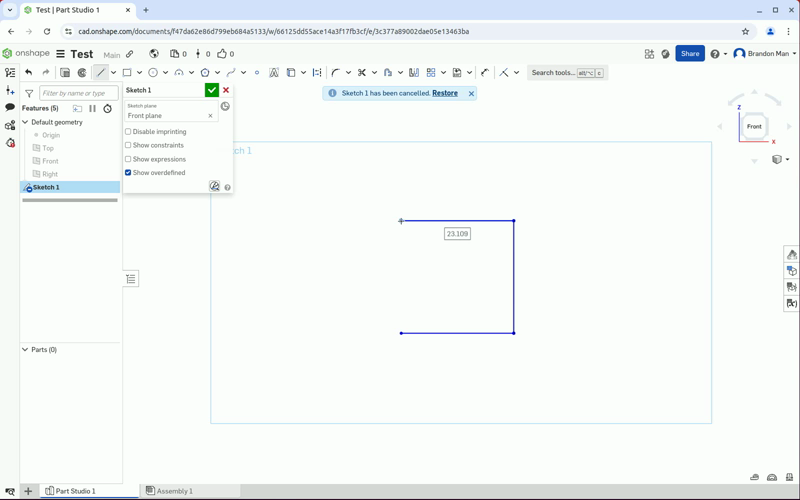
mouse_move(401, 333)
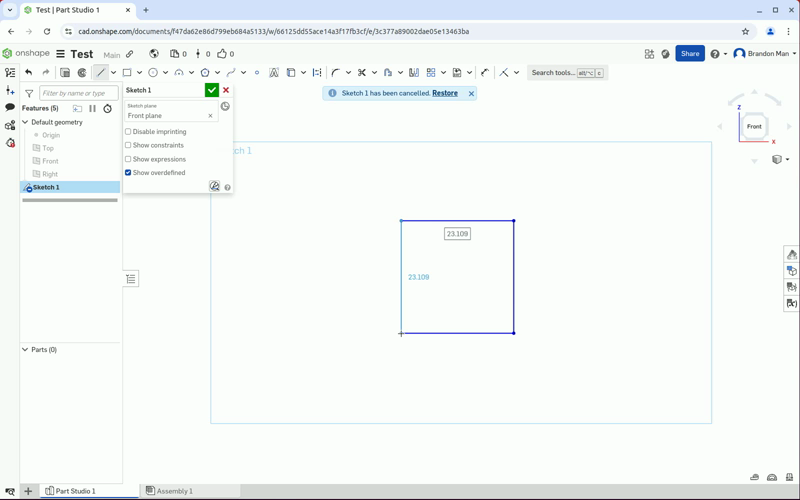
key_up(shift)
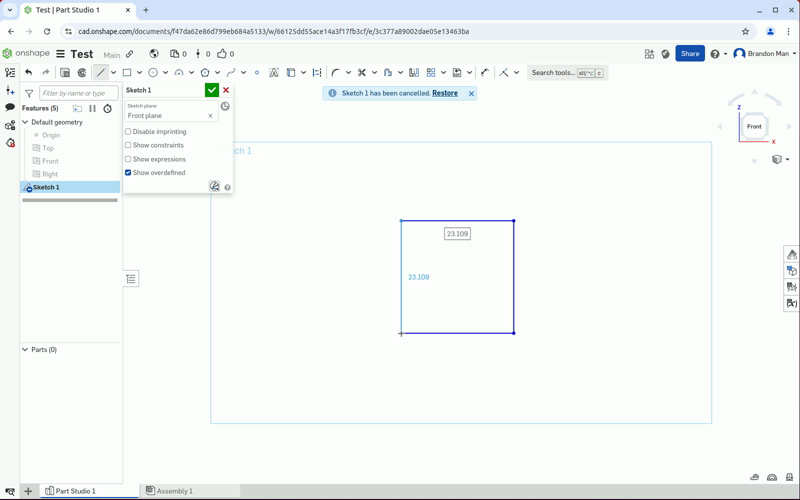
click(401, 333)
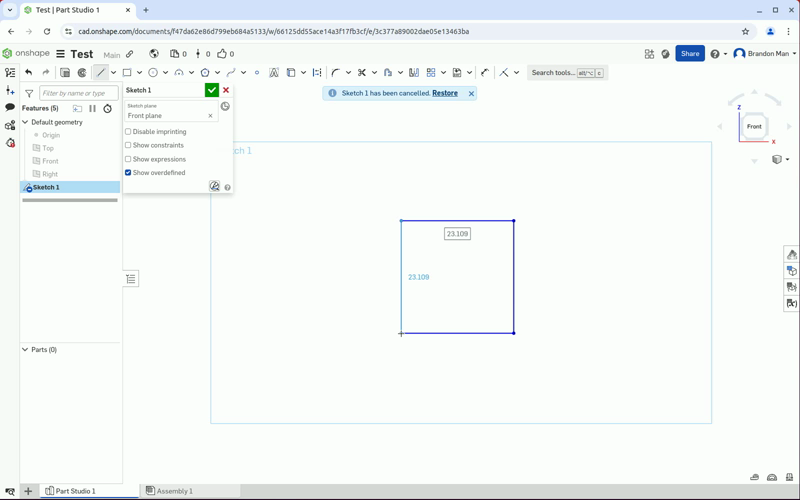
key(esc)
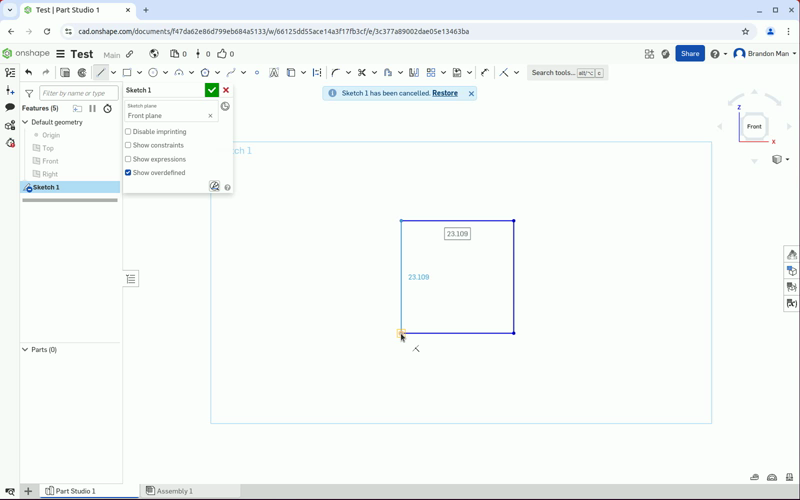
mouse_move(466, 305)
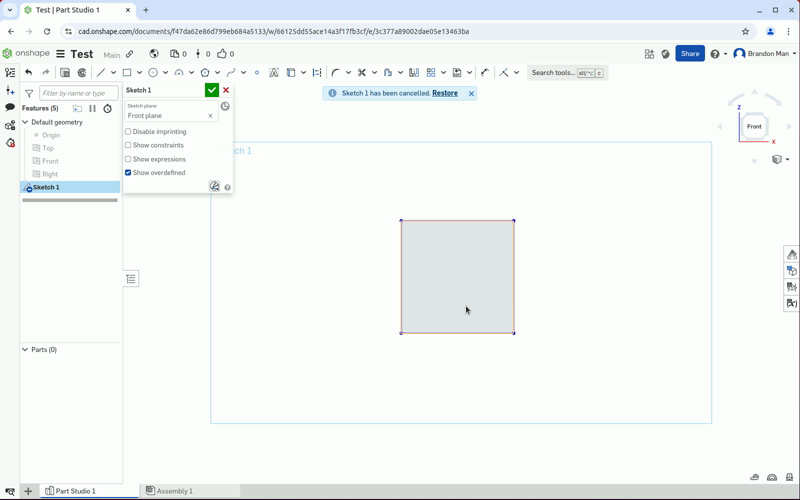
click(466, 305)
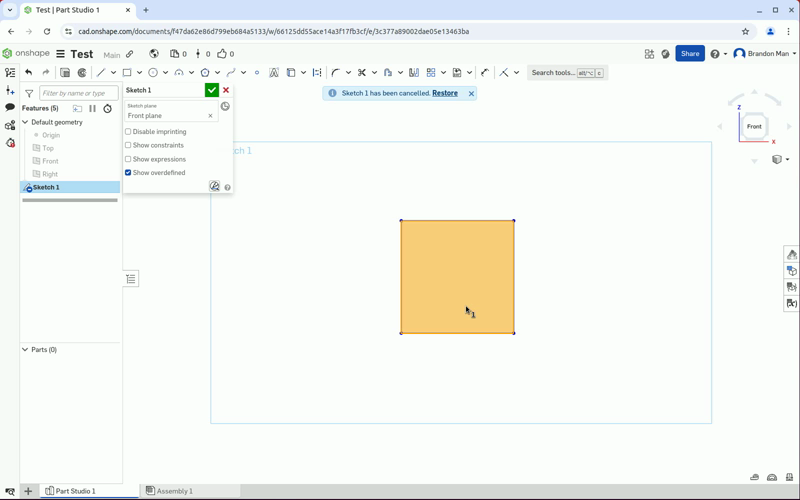
mouse_move(73, 352)
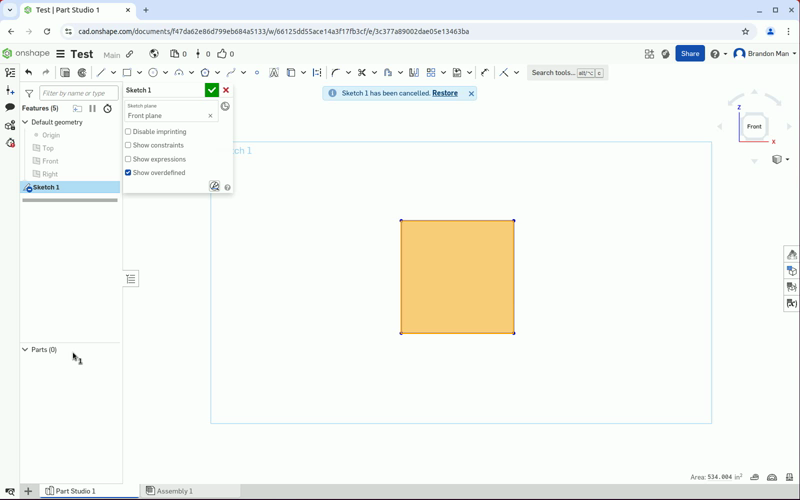
key(shift+y)
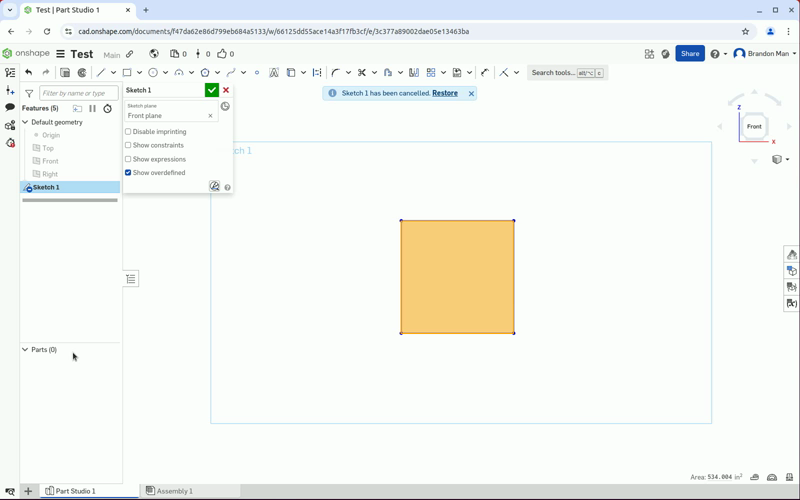
key(shift+e)
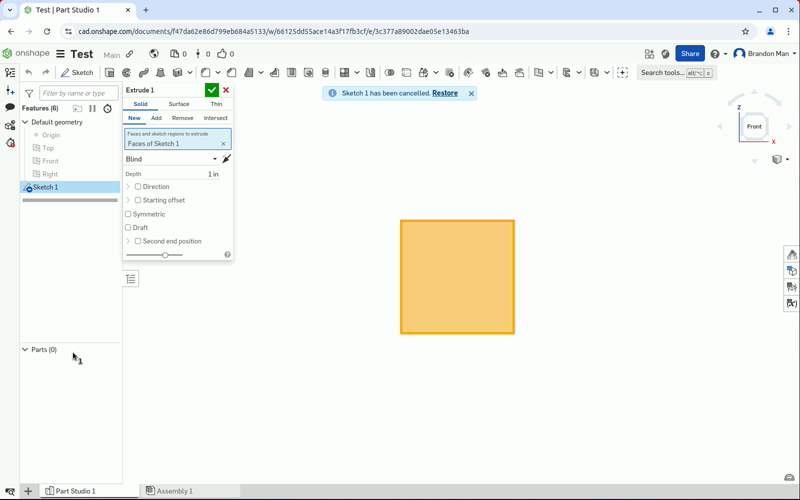
mouse_move(143, 106)
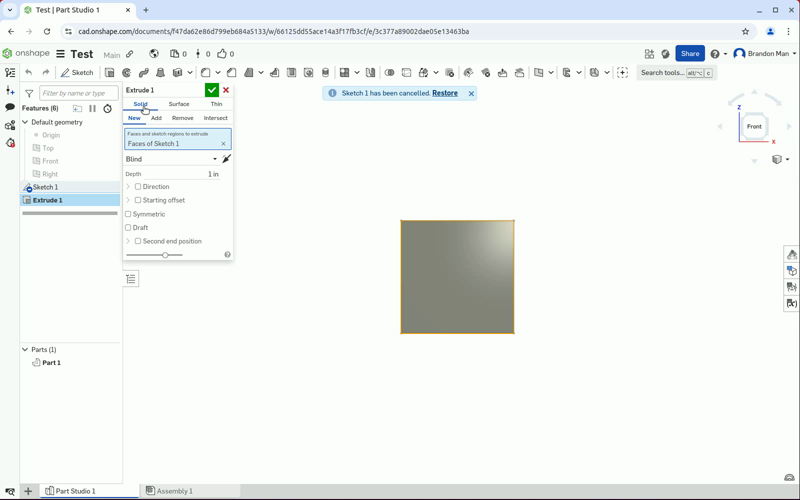
click(143, 106)
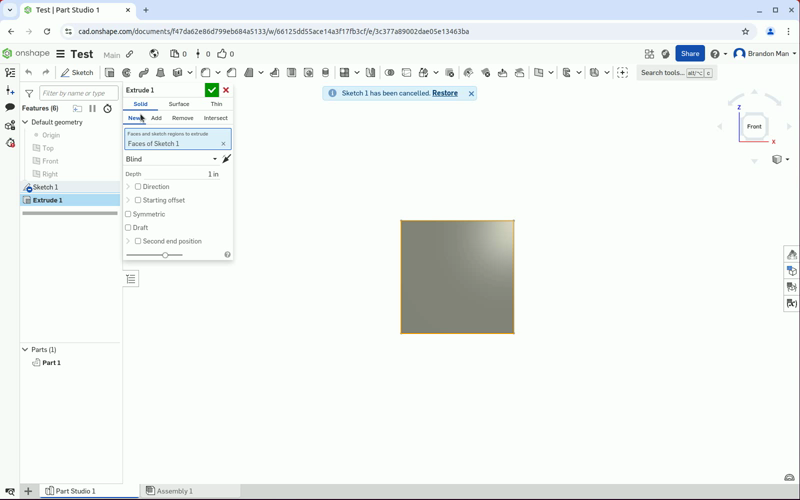
mouse_move(137, 120)
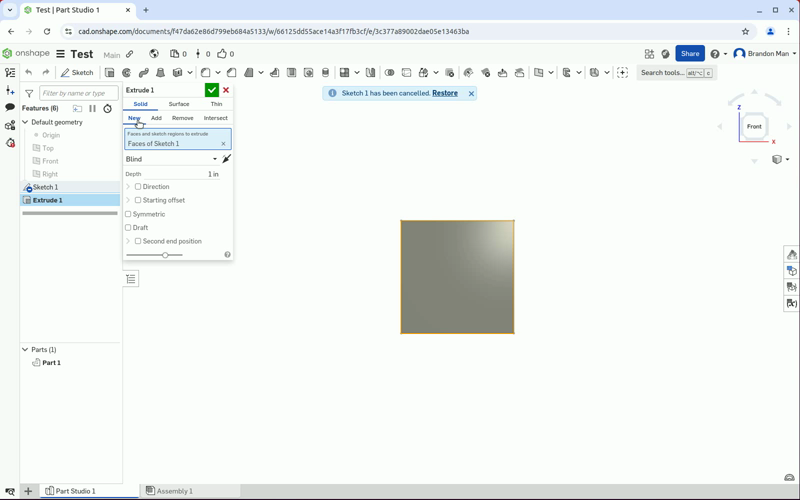
click(137, 120)
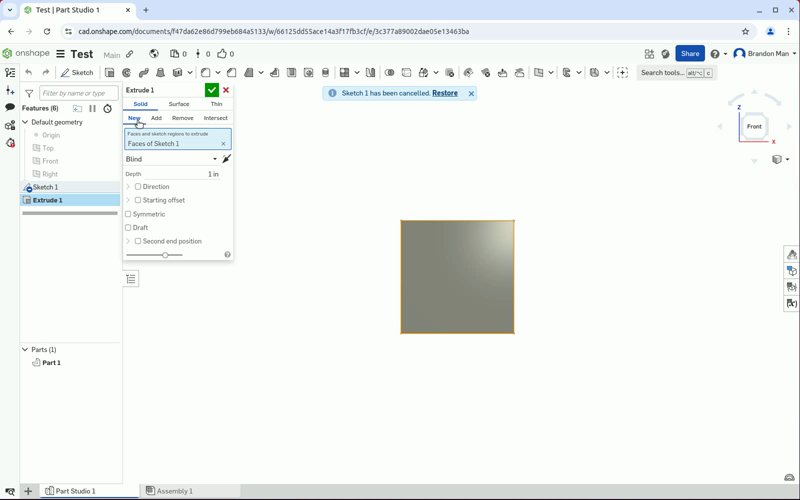
key(tab, 4)
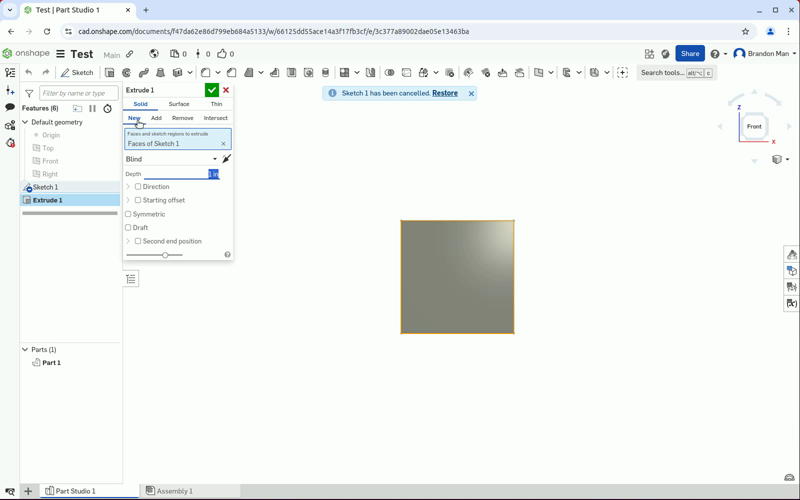
text(23.108)
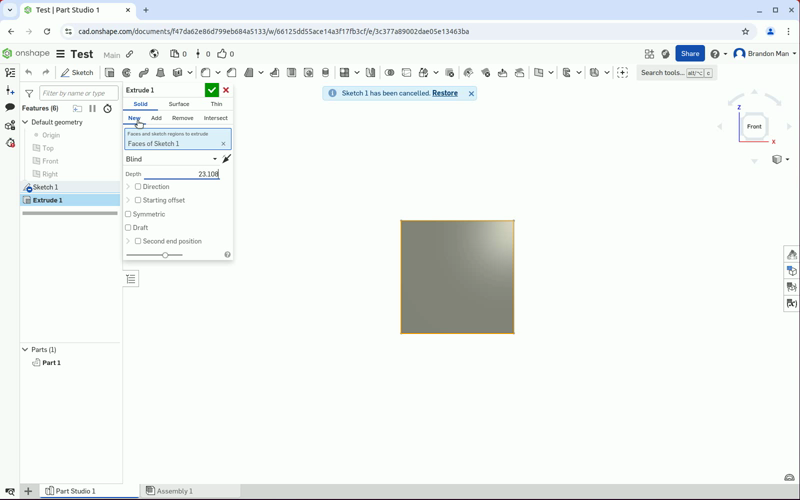
key(enter)
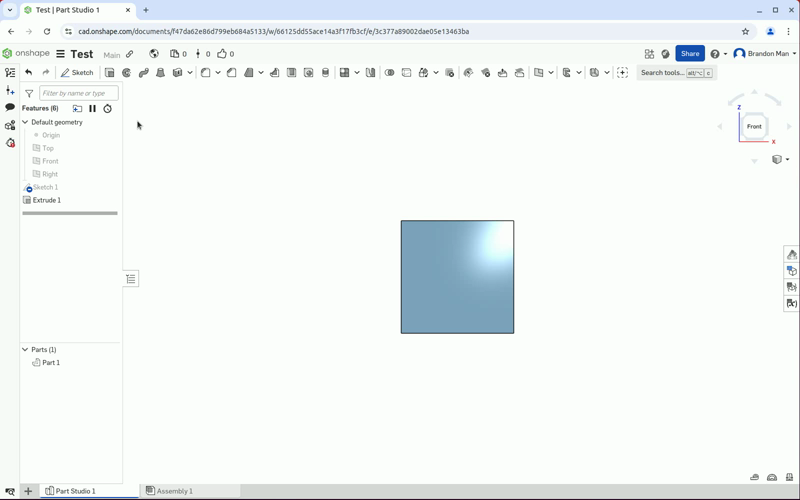
key(shift+h)
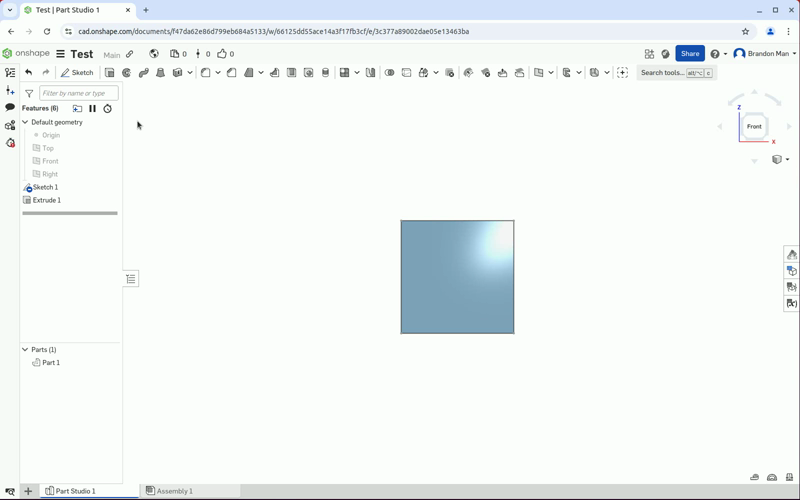
key(shift+h)
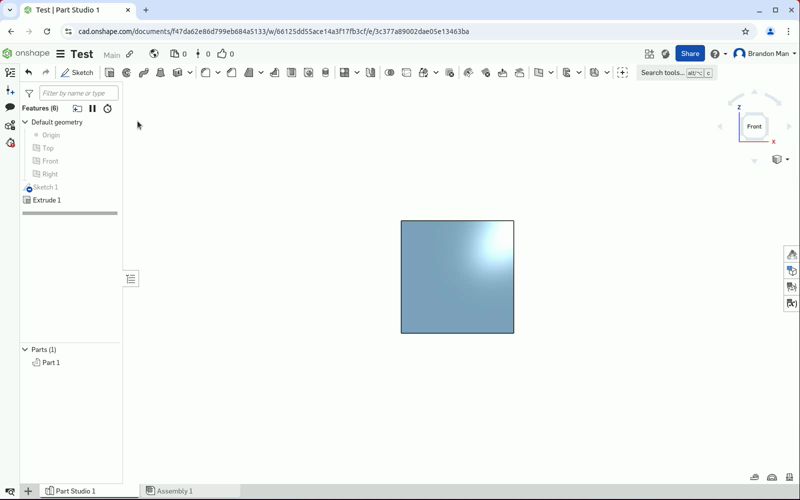
mouse_move(73, 189)
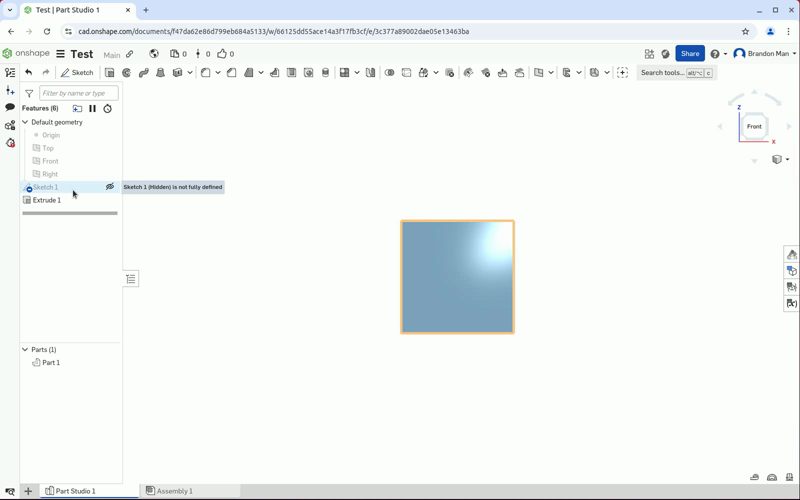
click(73, 189)
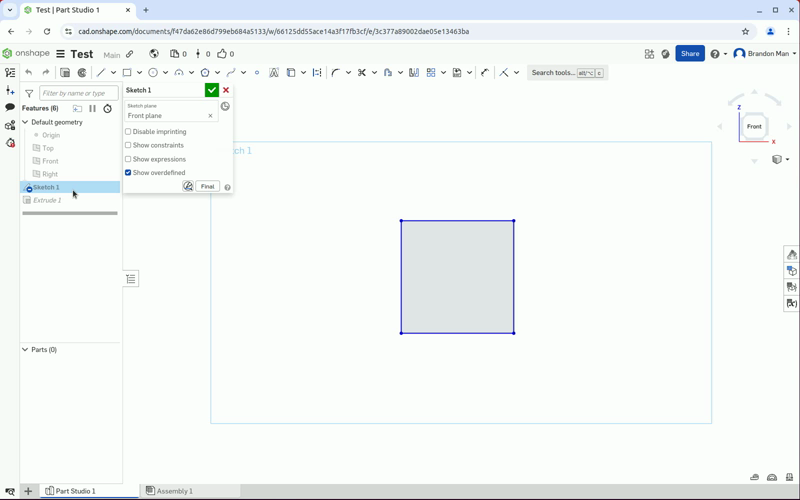
mouse_move(229, 92)
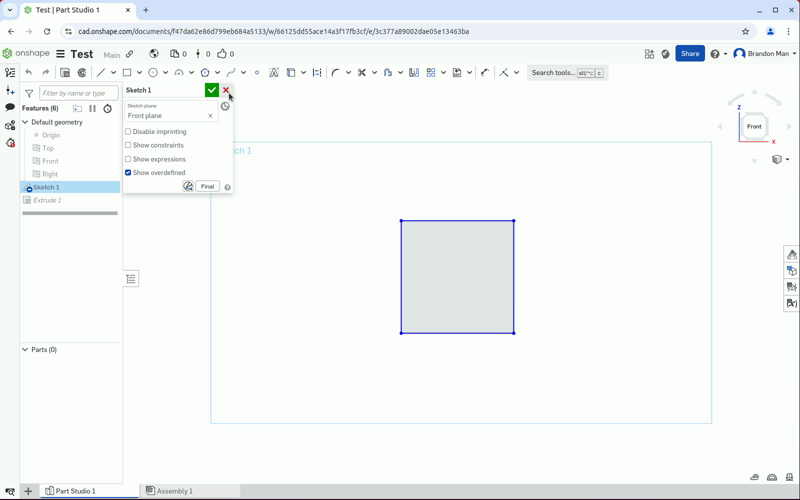
click(229, 92)
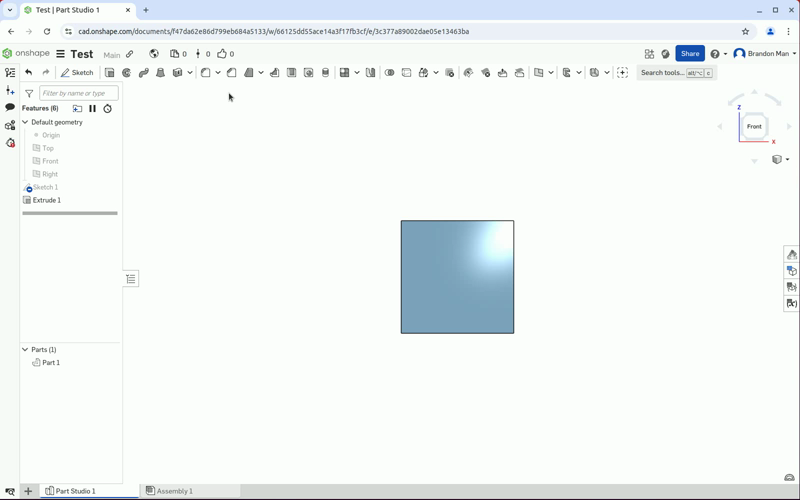
mouse_move(73, 352)
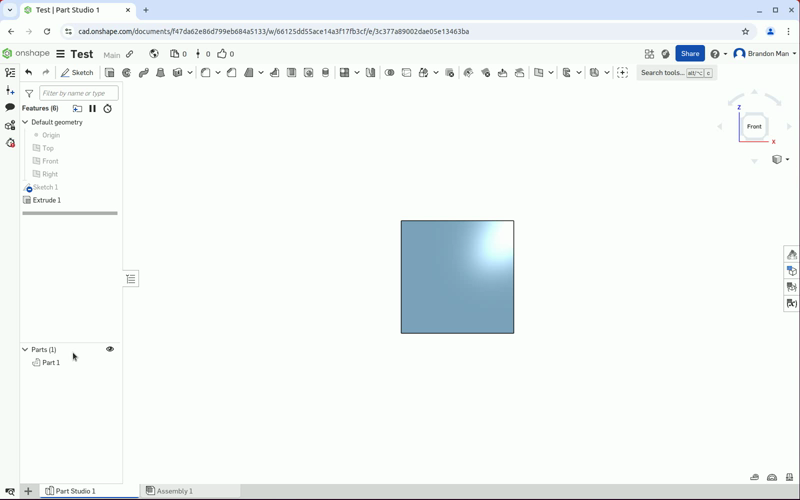
key(y)
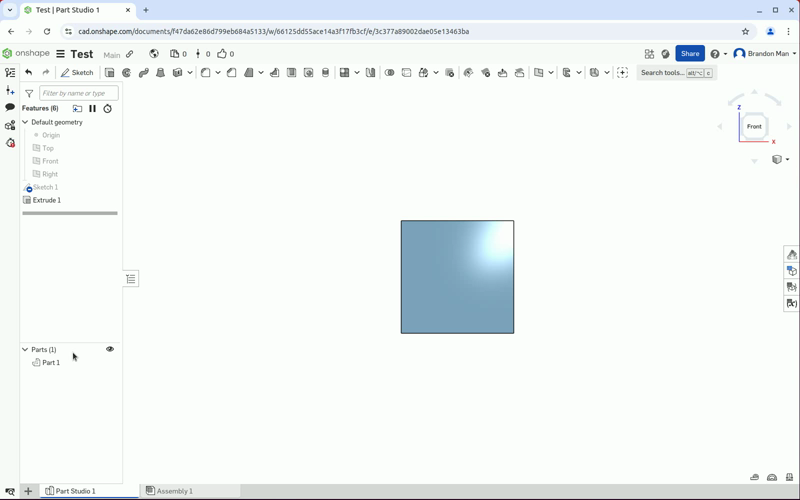
key(shift+p)
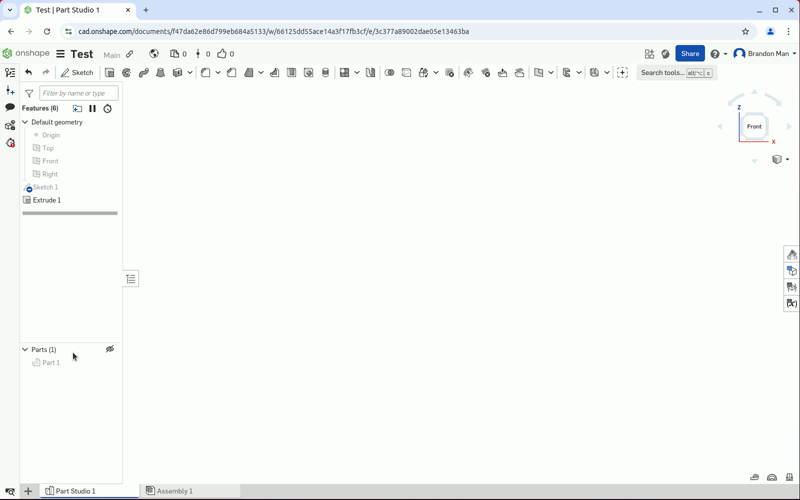
key(space)
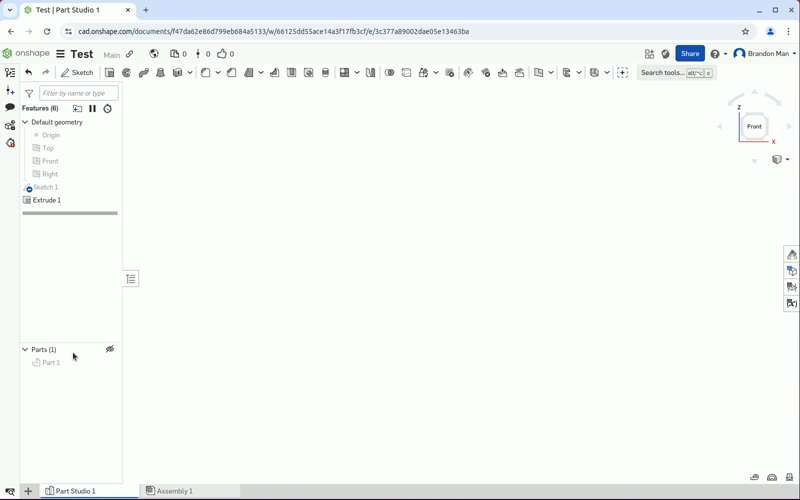
key_down(shift)
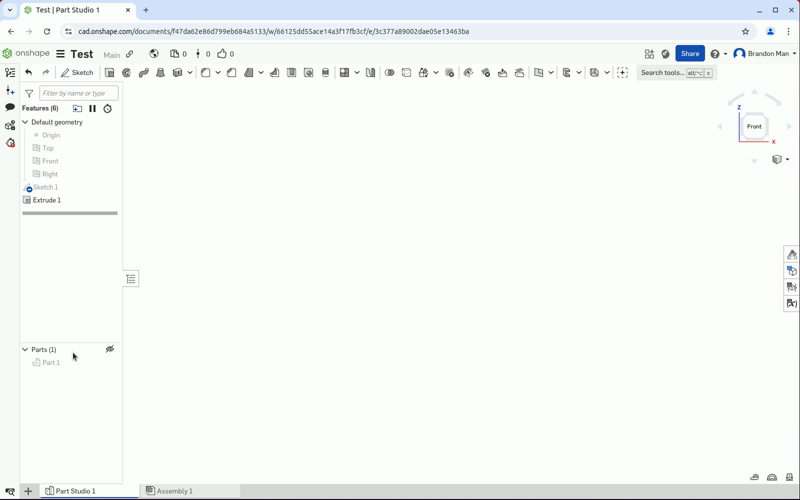
key(down)
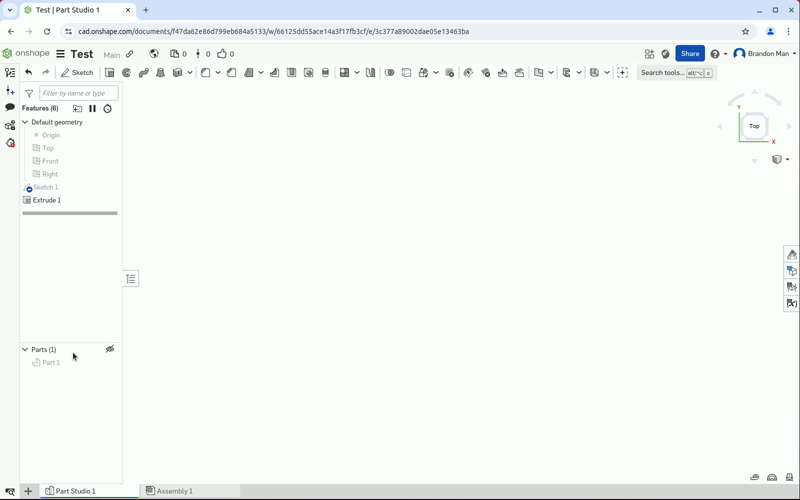
key_up(shift)
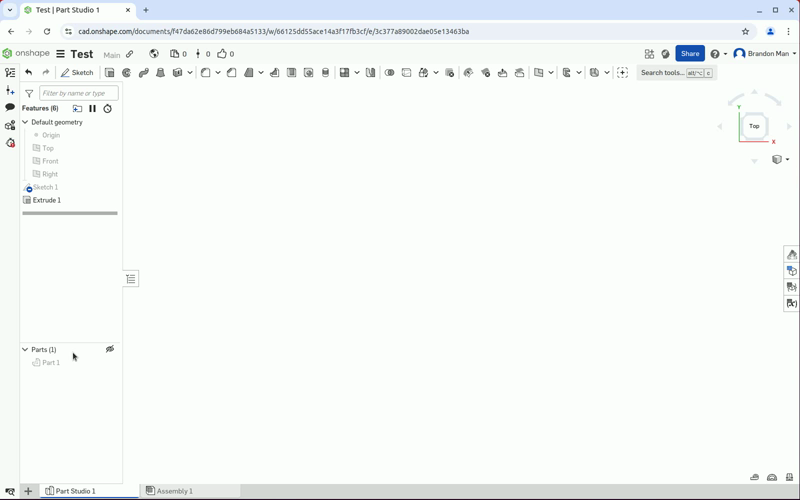
mouse_move(73, 352)
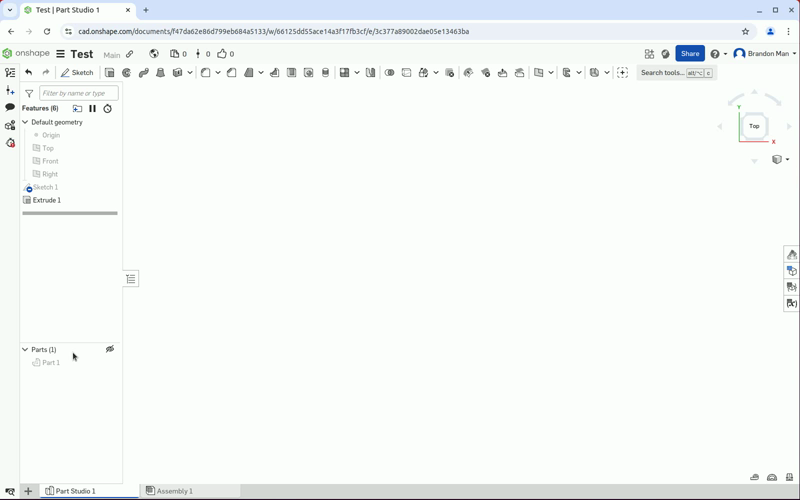
key(shift+y)
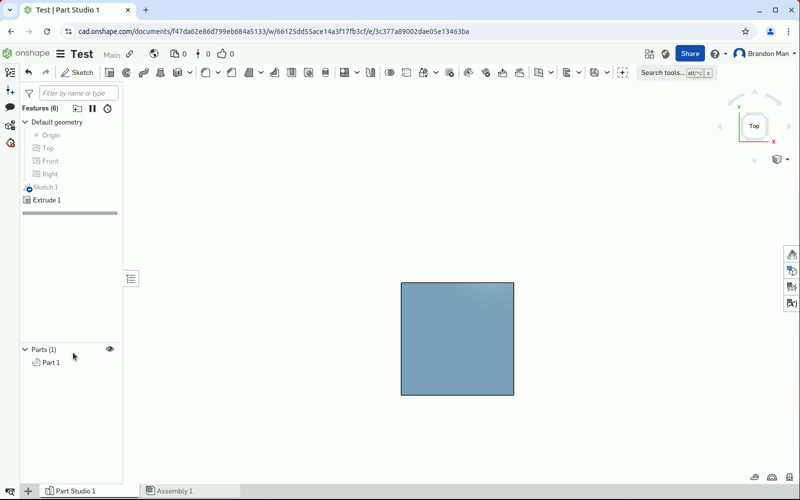
mouse_move(541, 75)
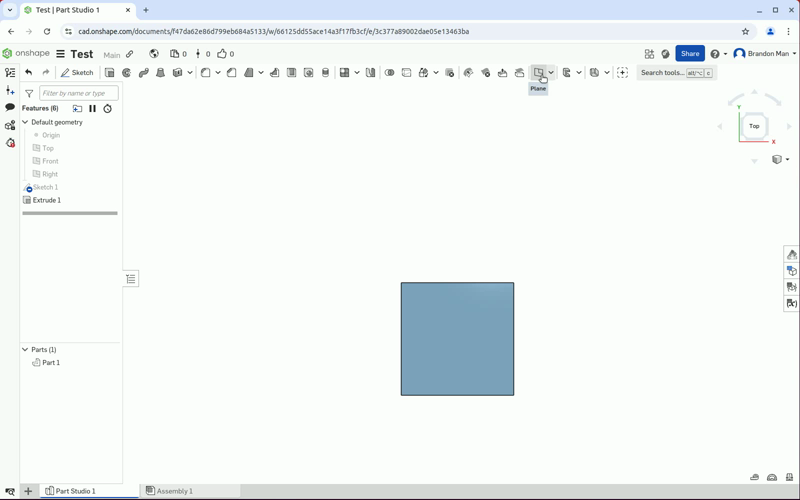
click(541, 75)
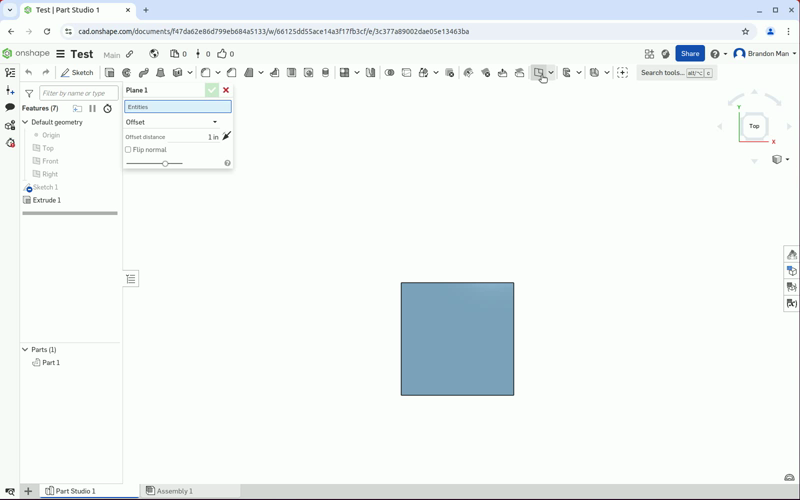
mouse_move(73, 150)
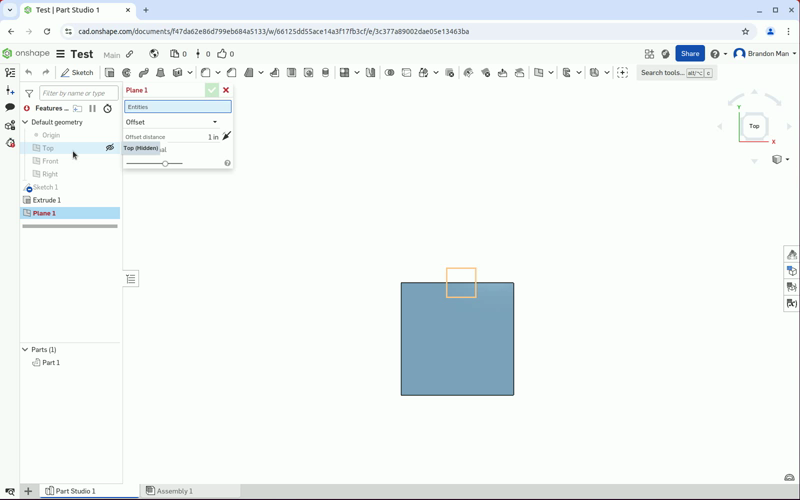
click(73, 150)
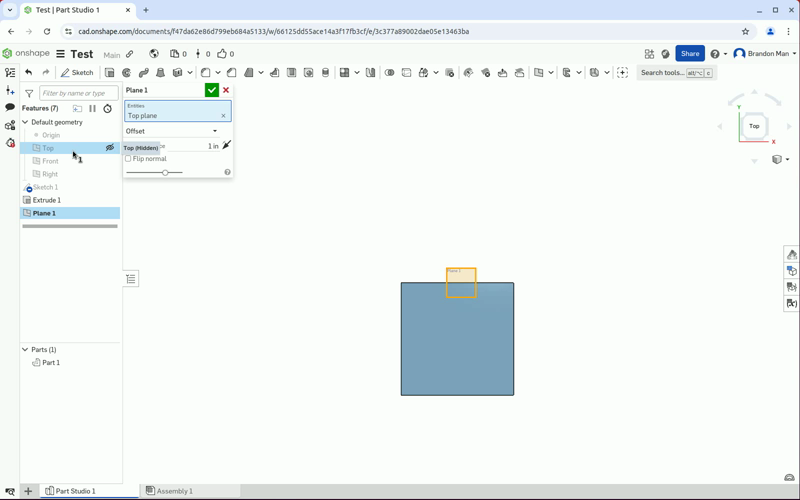
key(tab, 2)
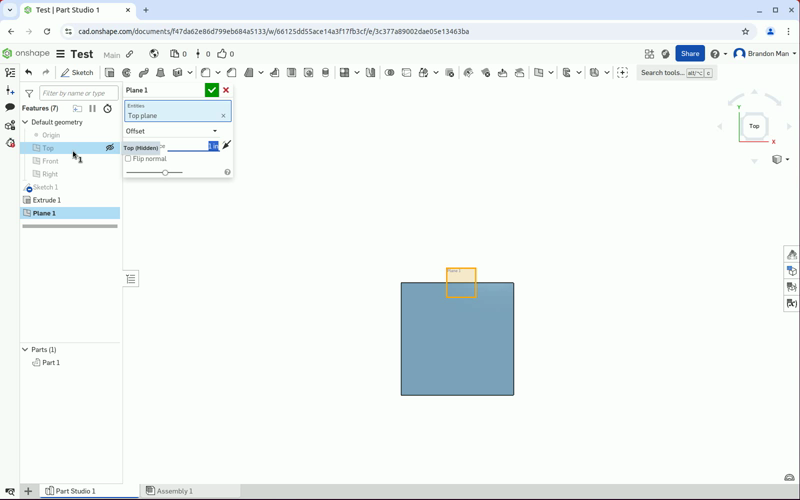
text(12.756)
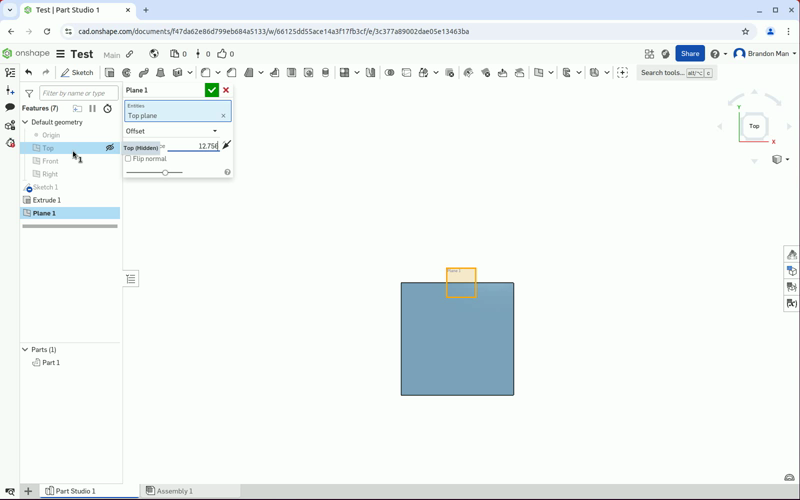
key(enter, 2)
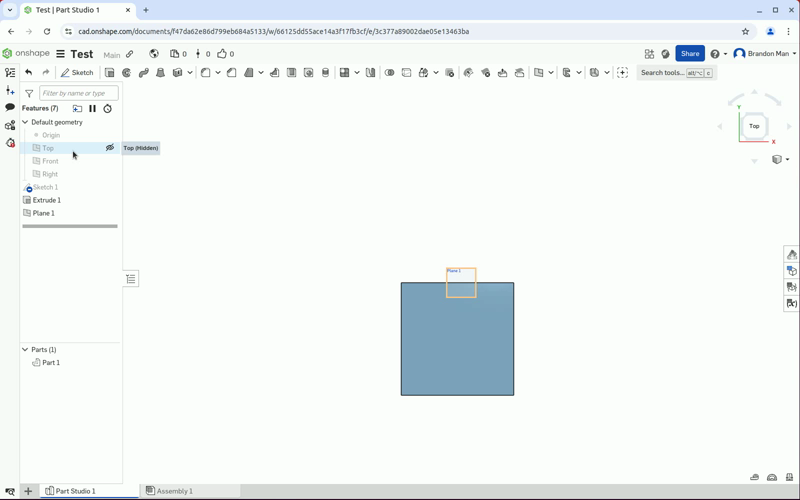
key(shift+s)
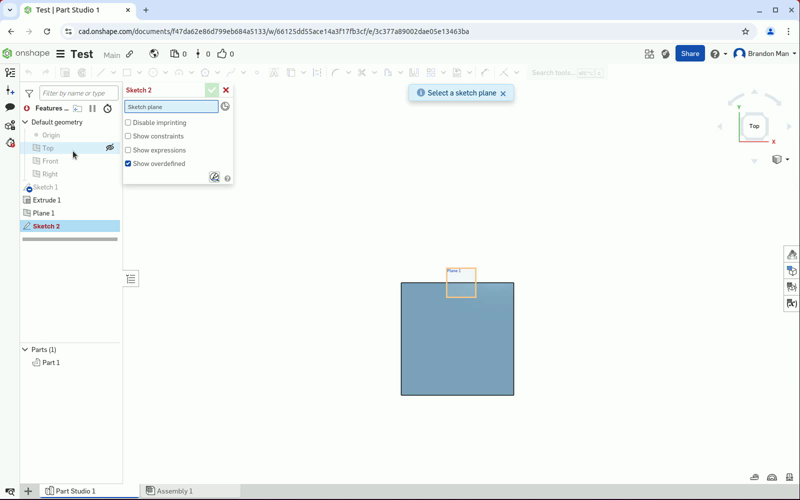
mouse_move(73, 215)
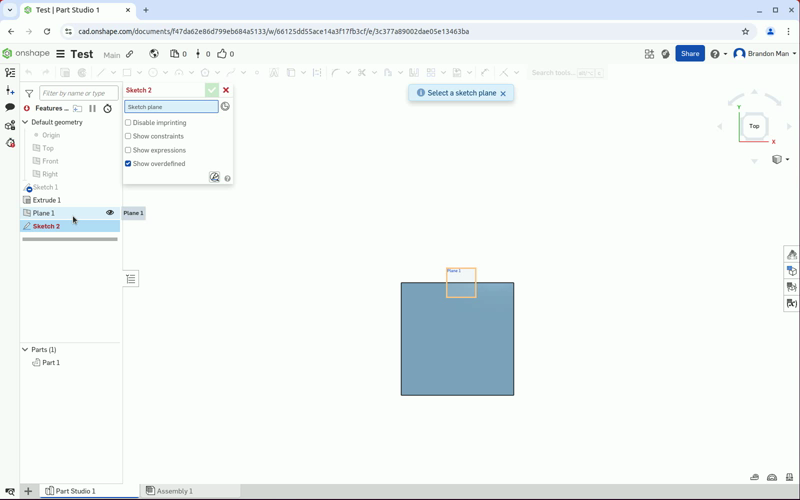
click(73, 215)
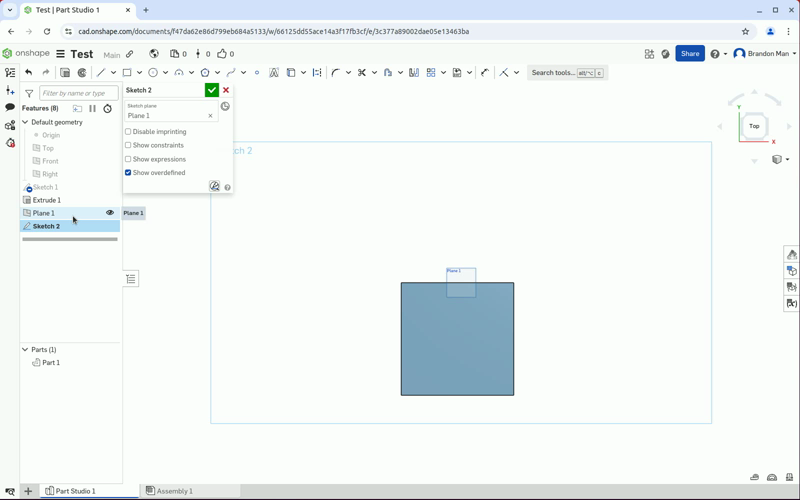
mouse_move(73, 352)
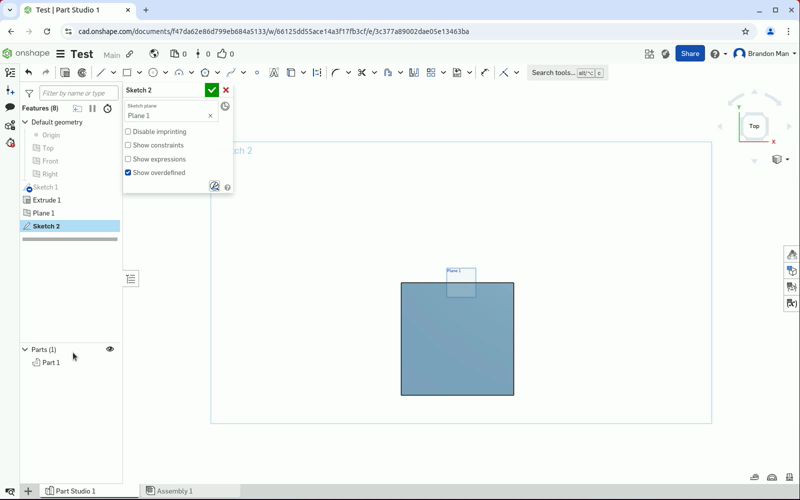
key(y)
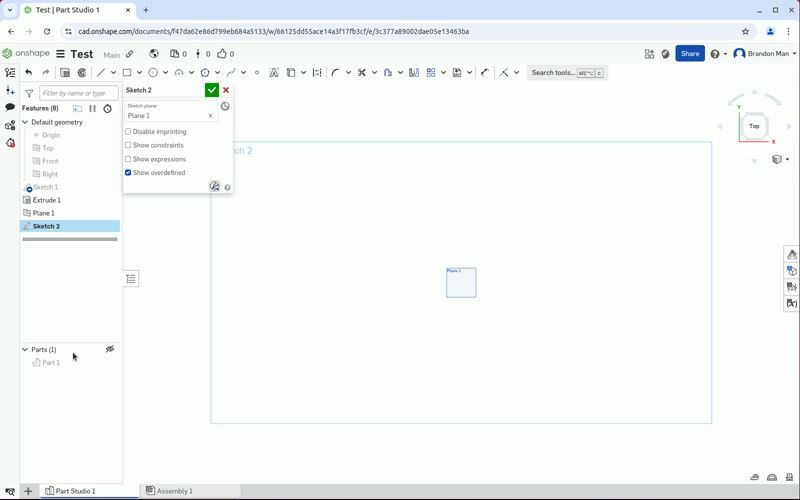
key(c)
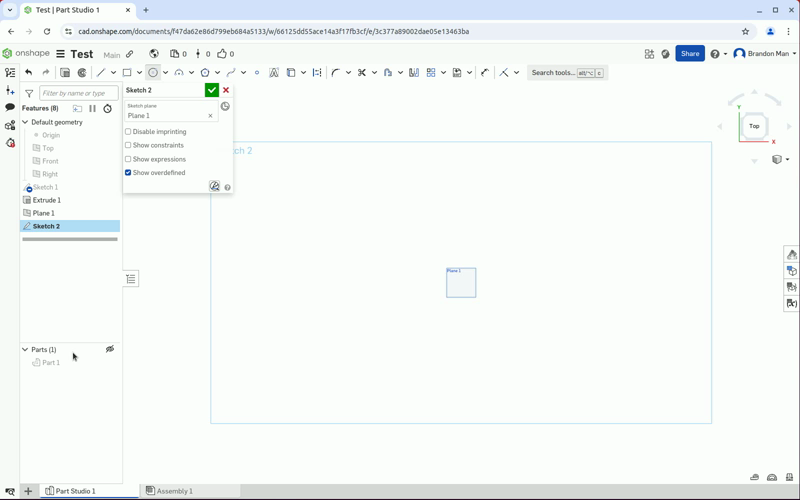
key_down(shift)
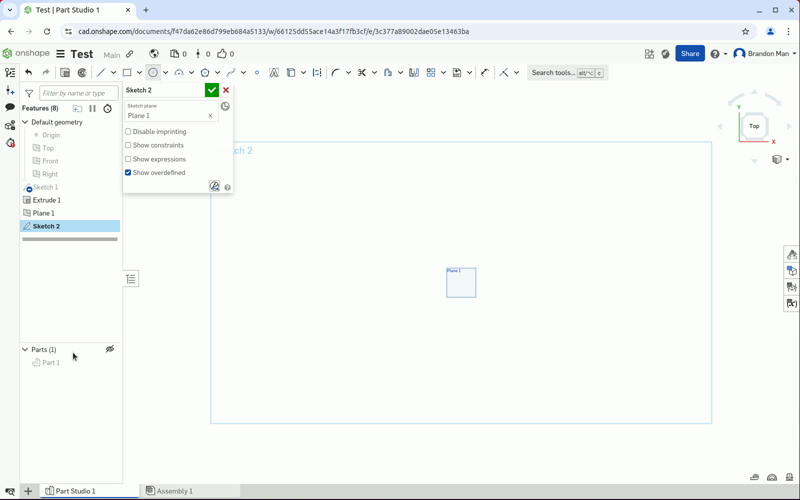
mouse_move(457, 339)
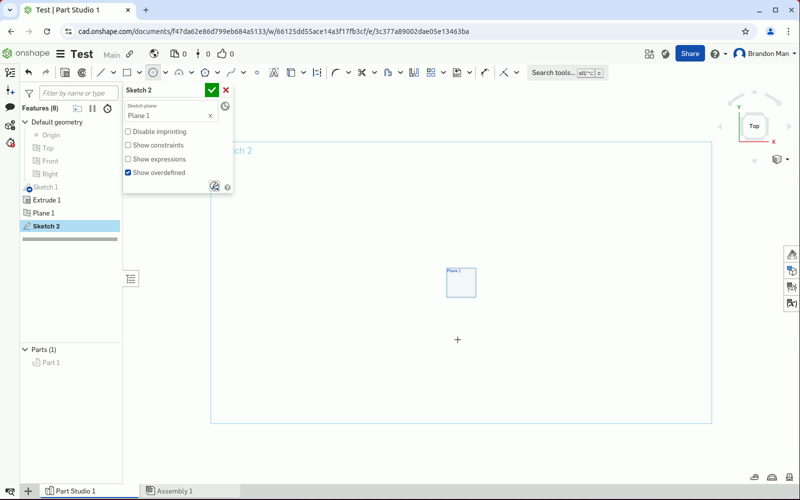
click(457, 339)
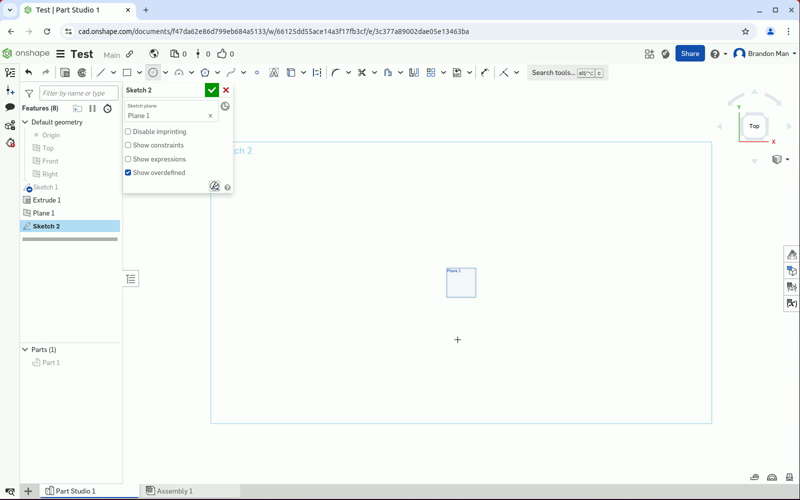
key_up(shift)
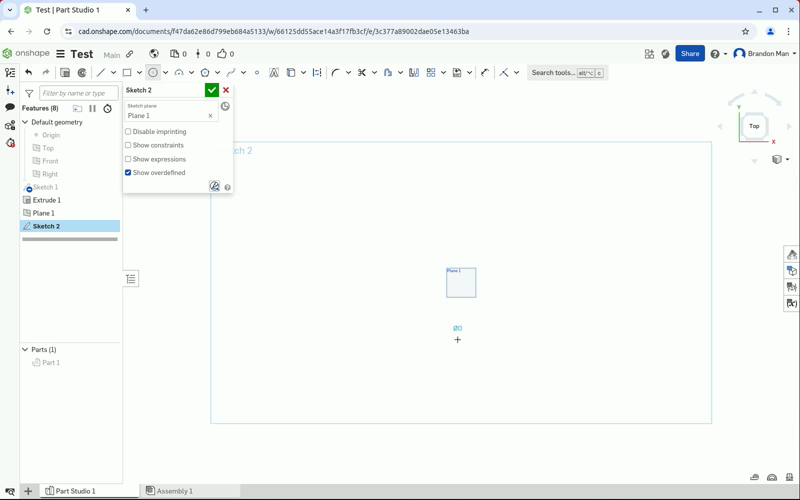
mouse_move(486, 339)
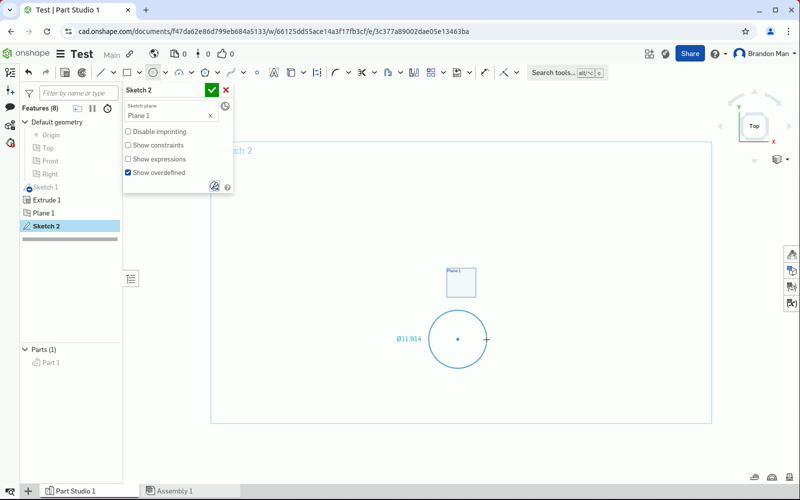
click(486, 339)
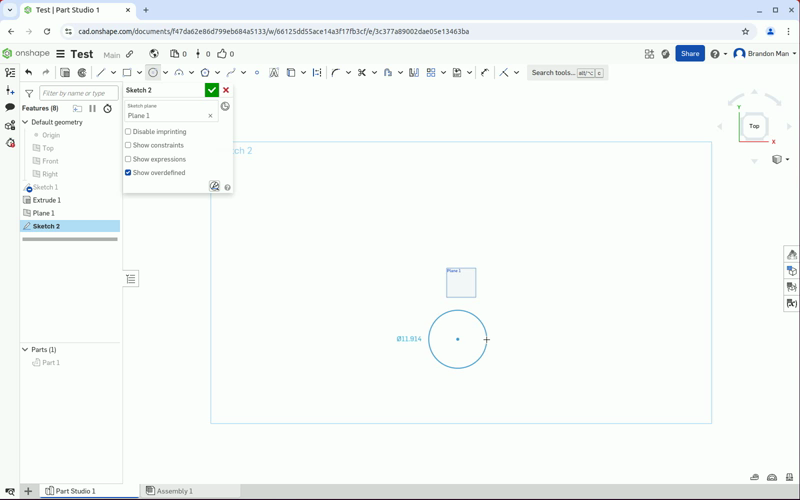
key(esc)
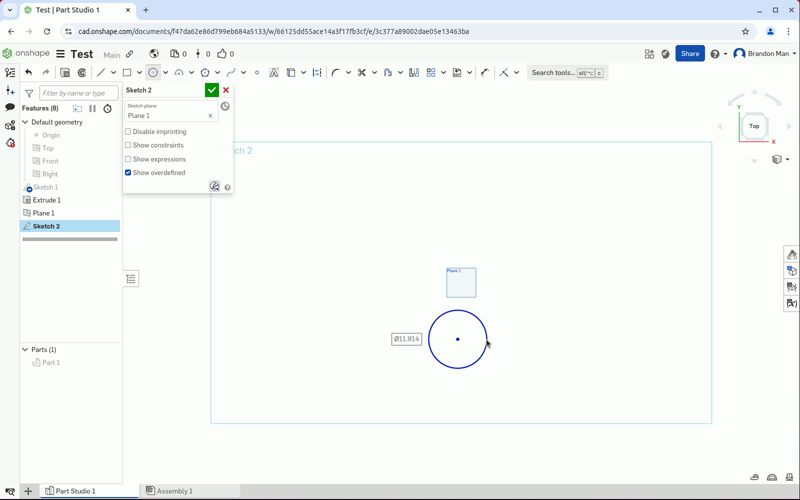
mouse_move(444, 334)
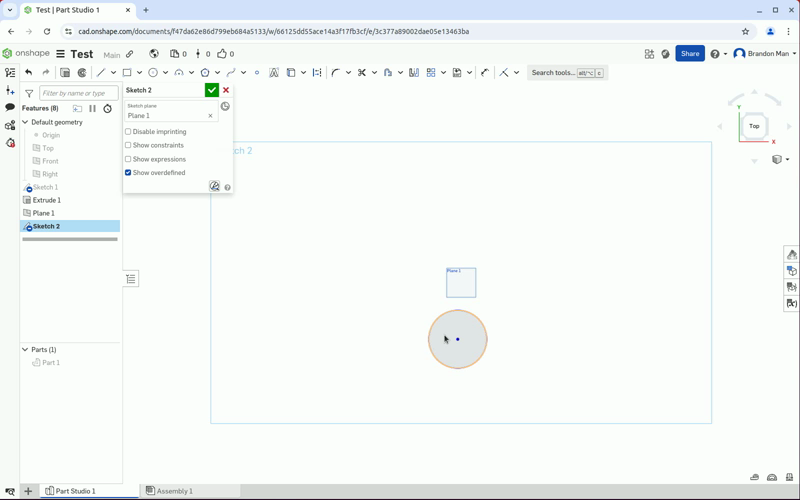
click(444, 334)
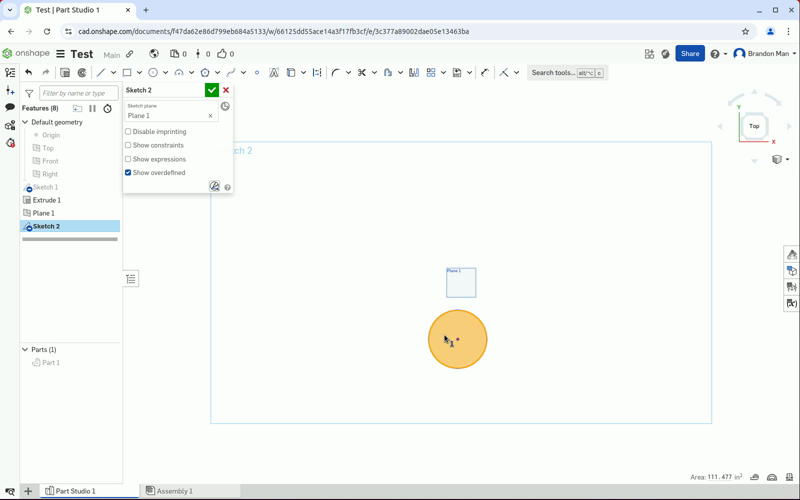
mouse_move(73, 352)
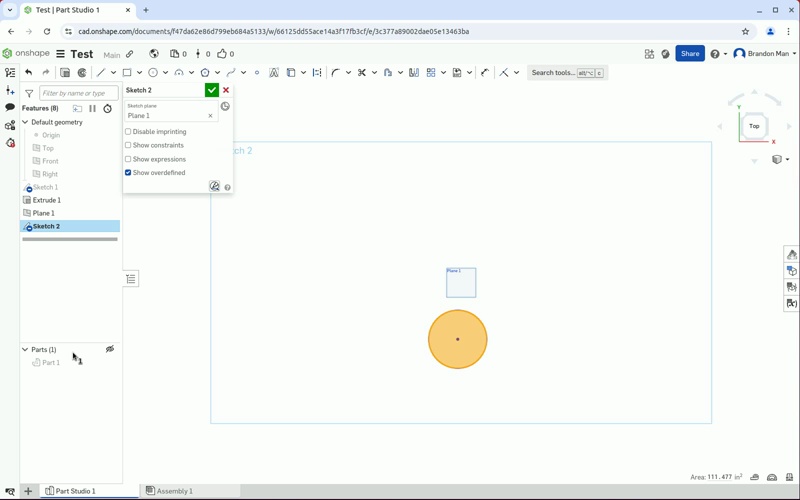
key(shift+y)
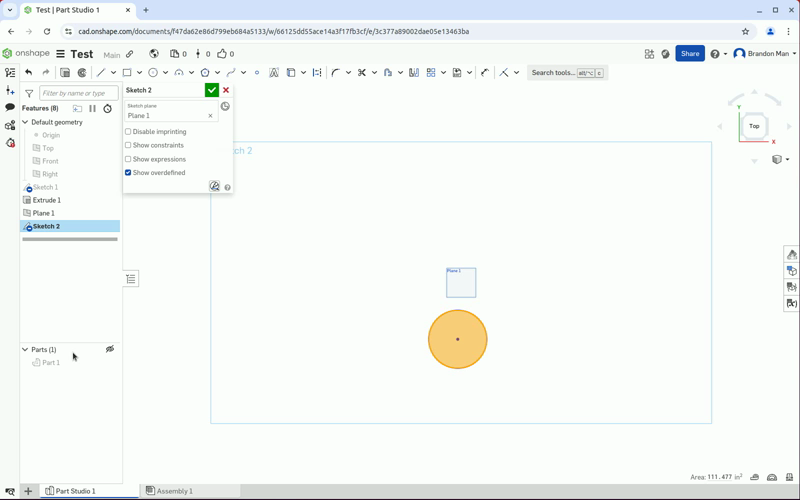
key(shift+e)
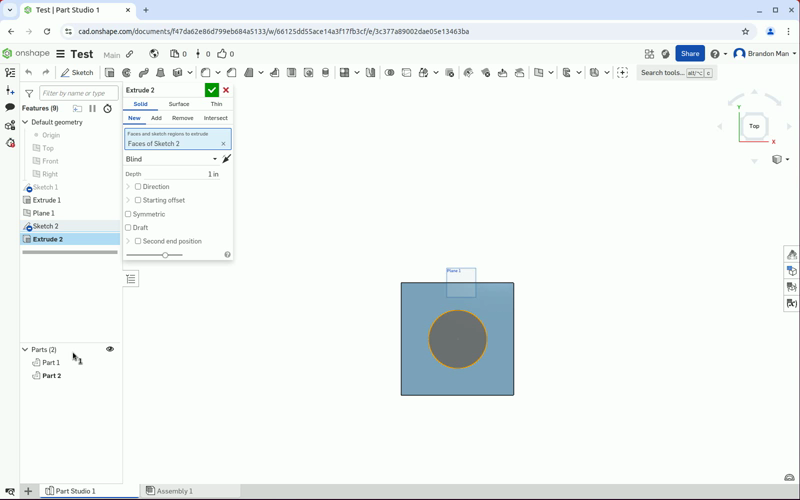
mouse_move(143, 106)
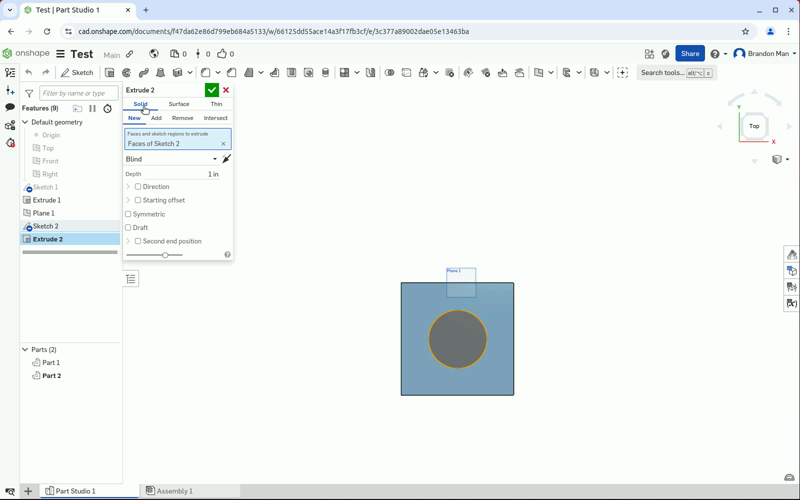
click(143, 106)
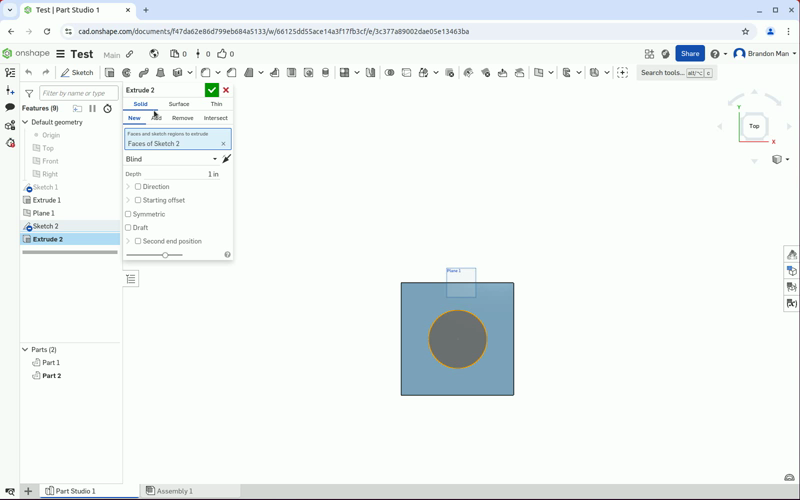
mouse_move(186, 120)
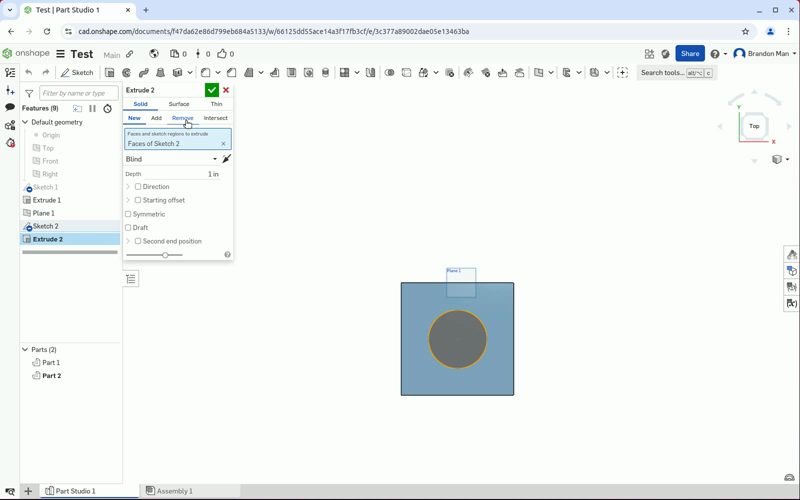
click(186, 120)
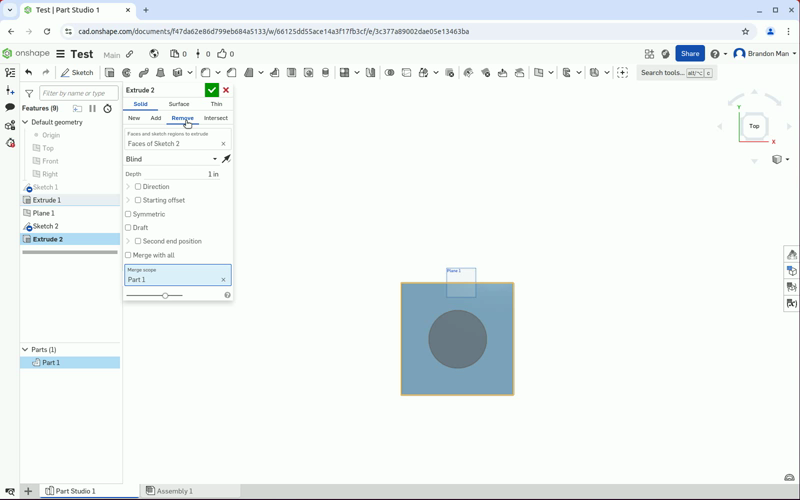
key(tab, 4)
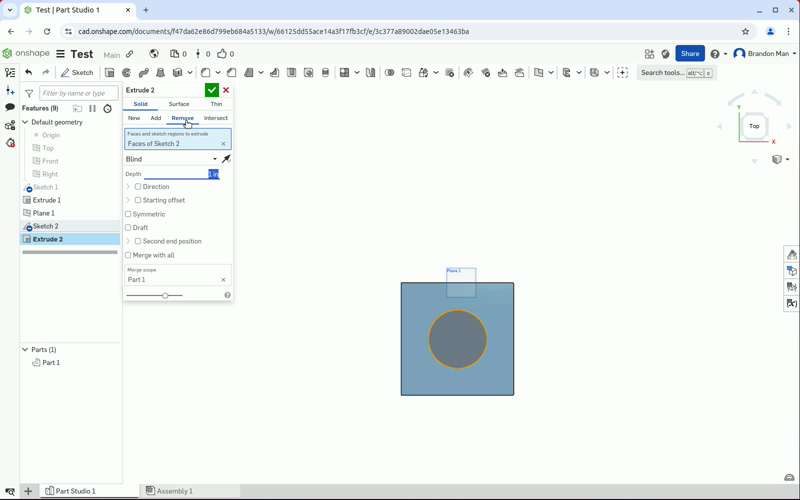
text(23.108)
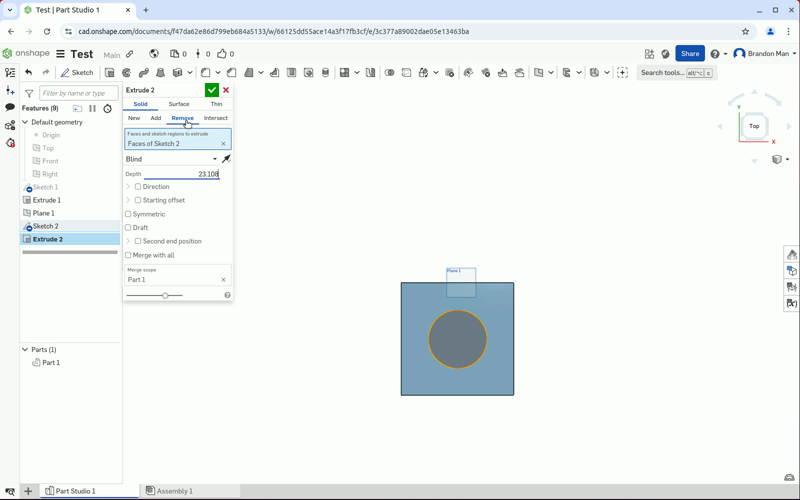
key(tab, 6)
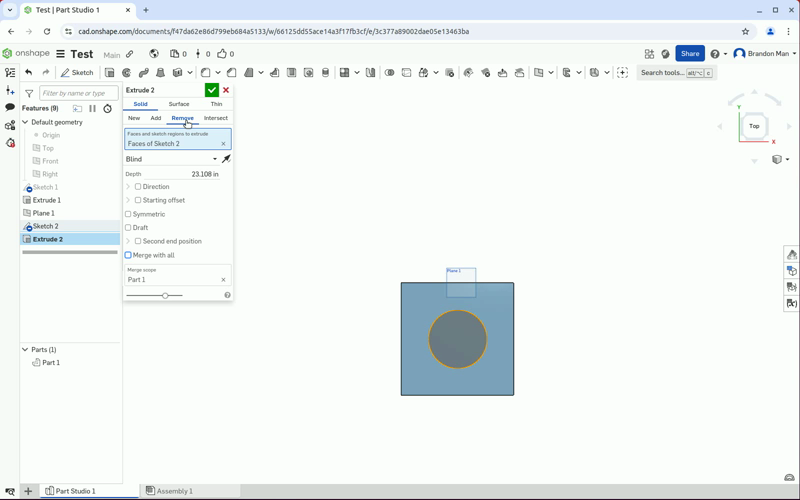
key(space)
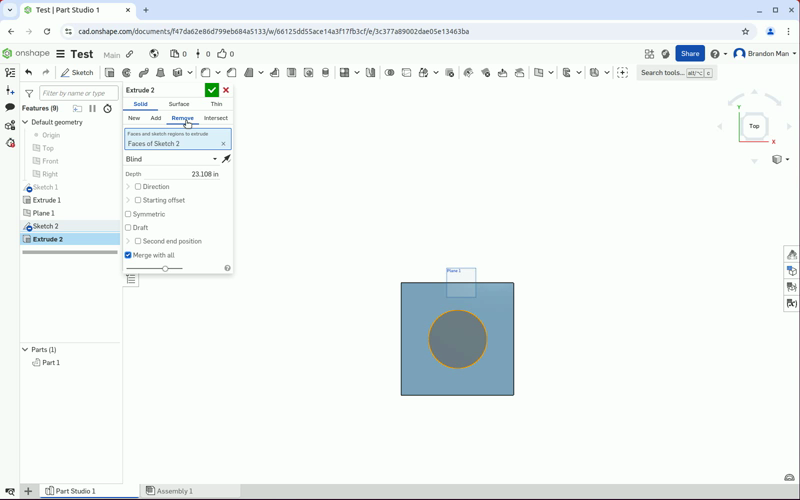
key(enter)
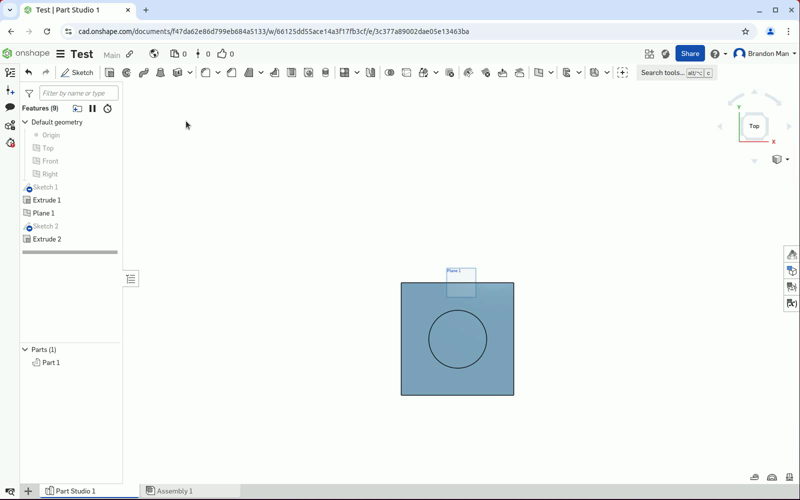
key(shift+h)
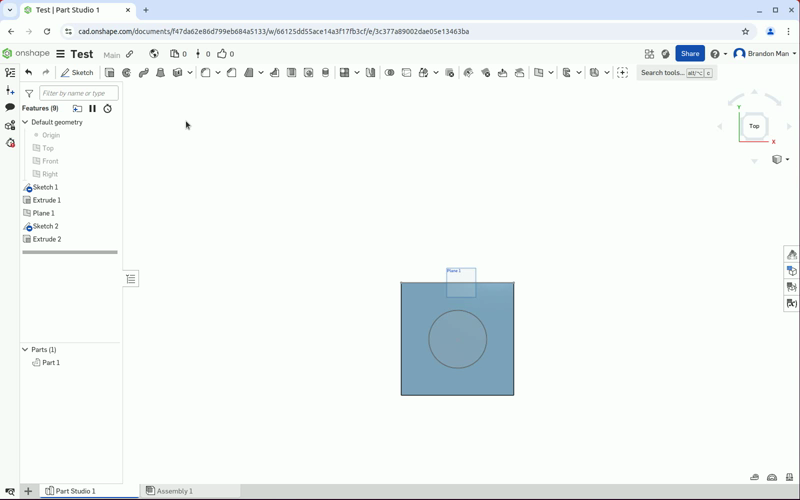
key(shift+h)
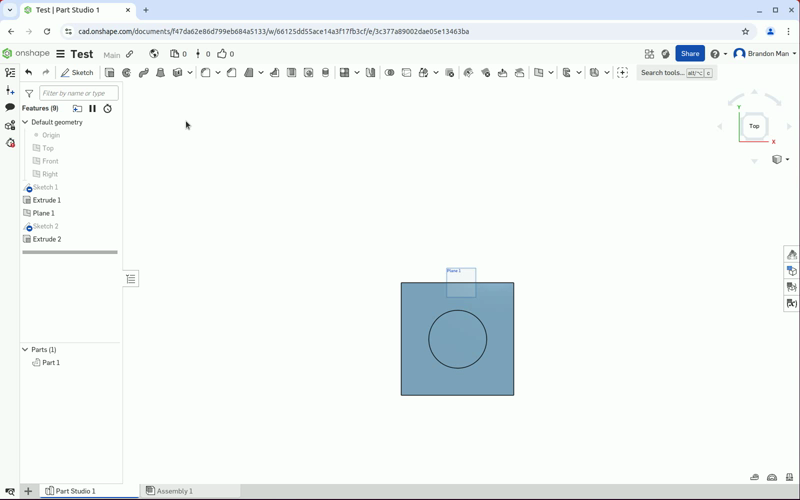
mouse_move(73, 189)
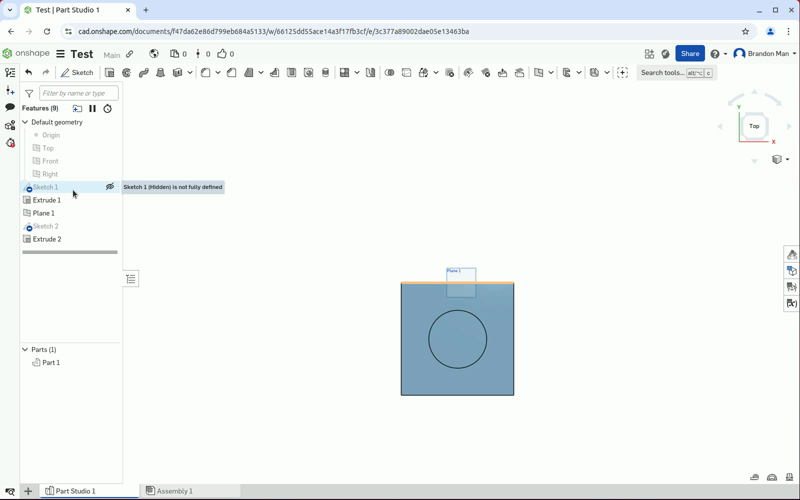
click(73, 189)
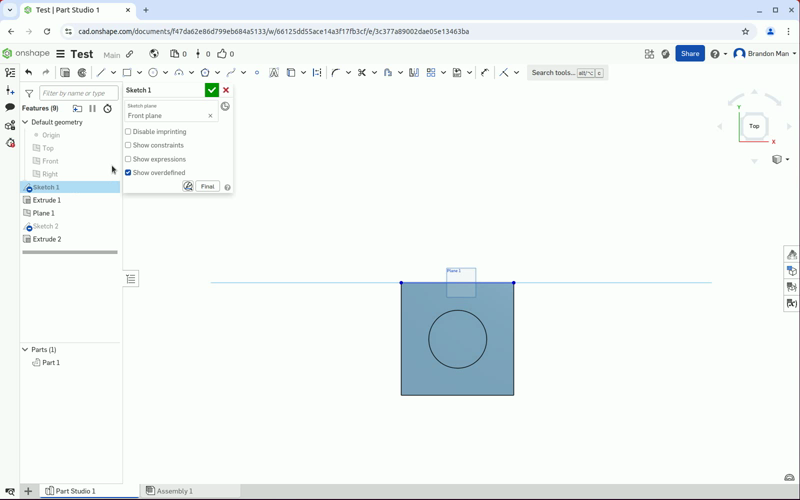
mouse_move(229, 92)
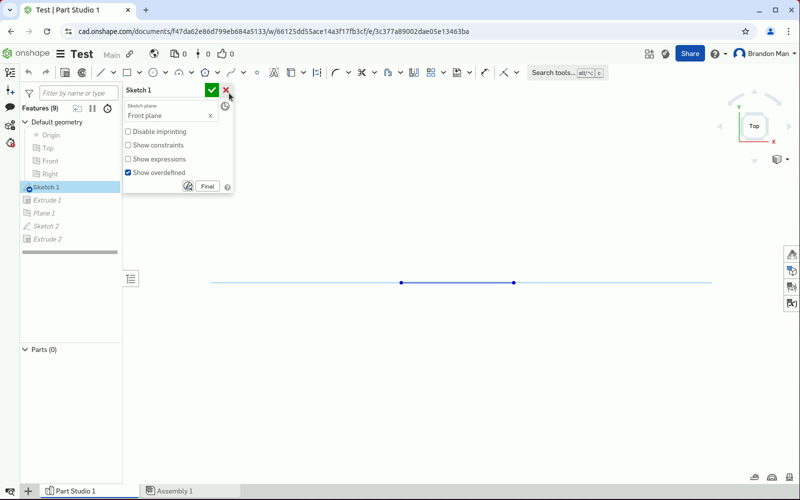
click(229, 92)
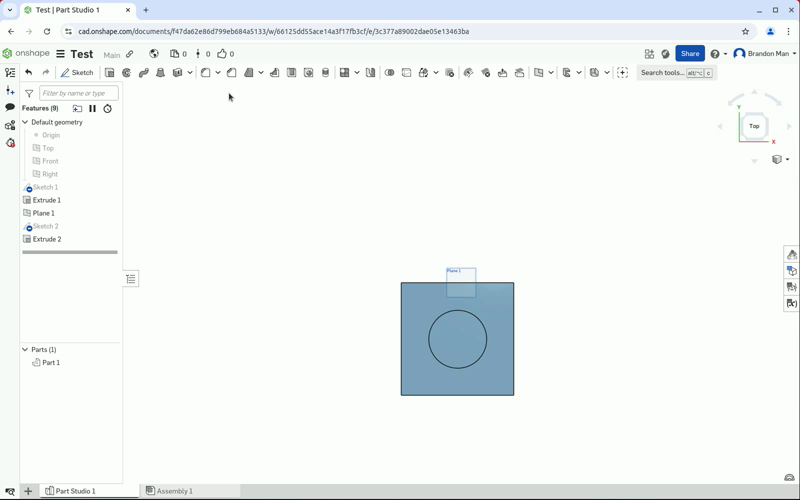
mouse_move(73, 352)
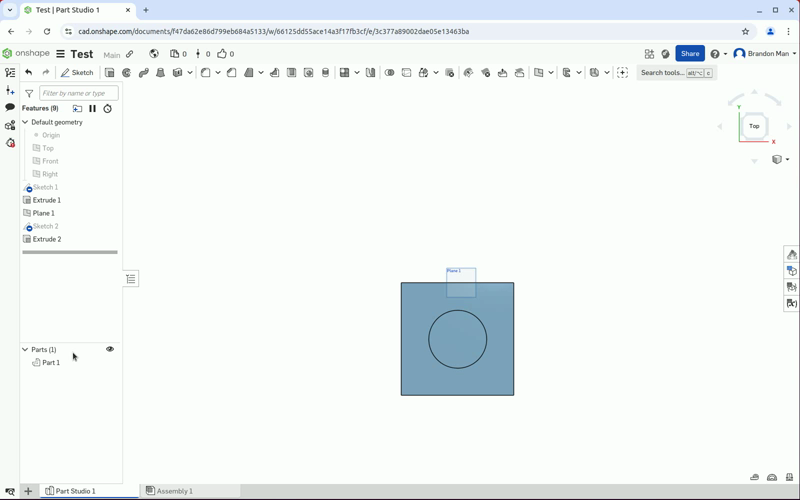
key(y)
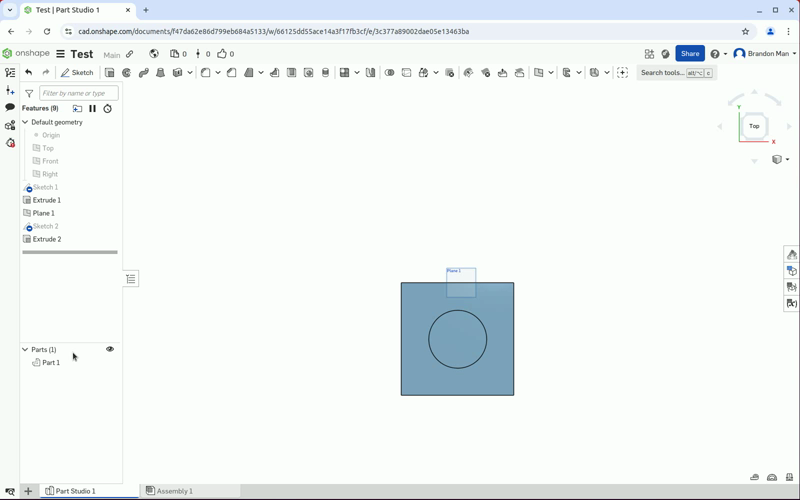
key(shift+p)
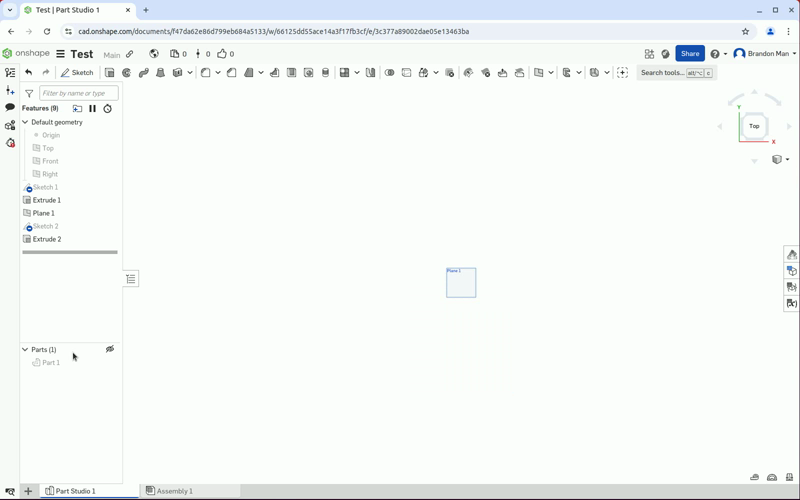
key(space)
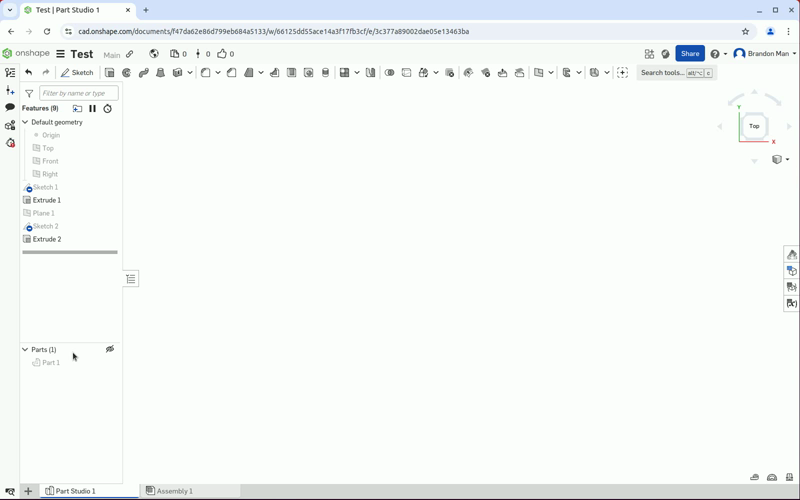
key_down(shift)
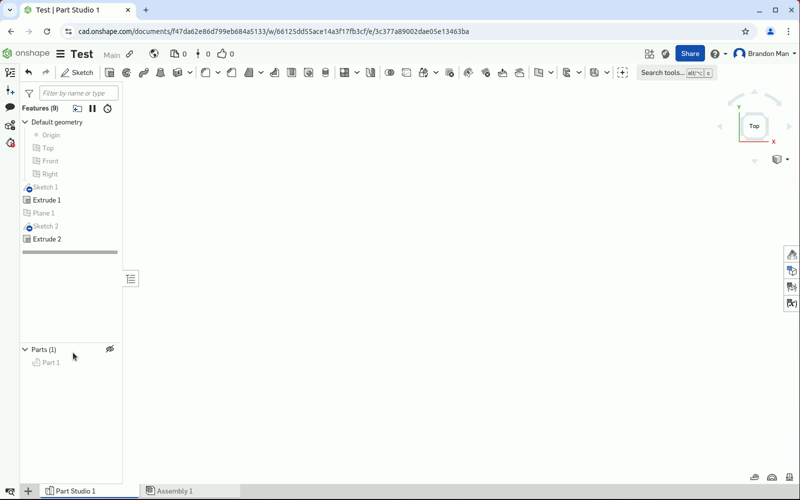
key(up)
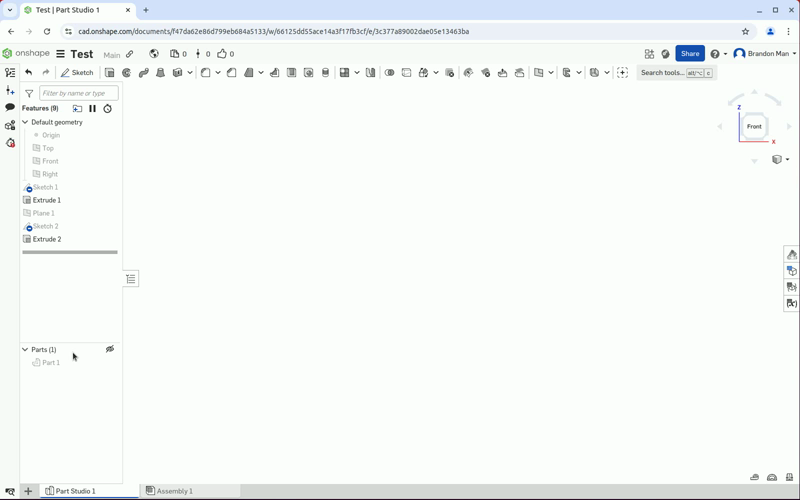
key_up(shift)
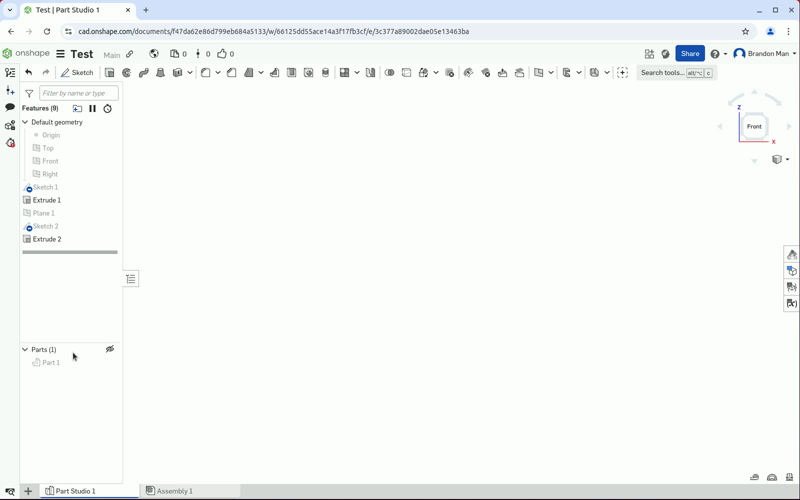
mouse_move(73, 352)
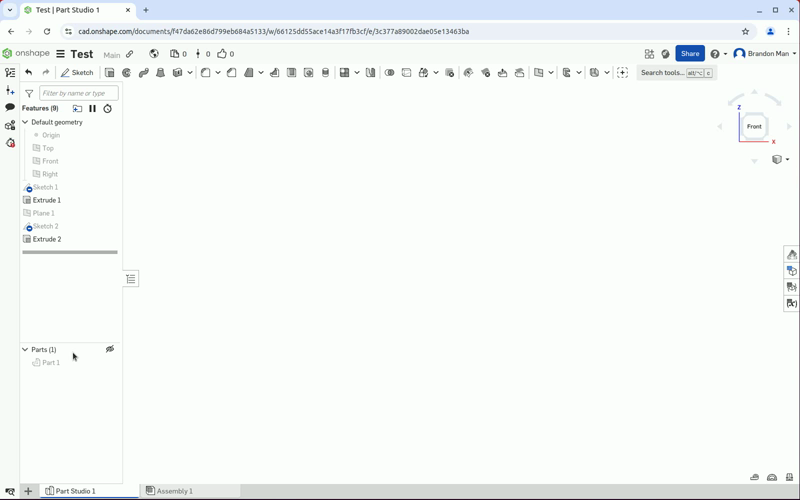
key(shift+y)
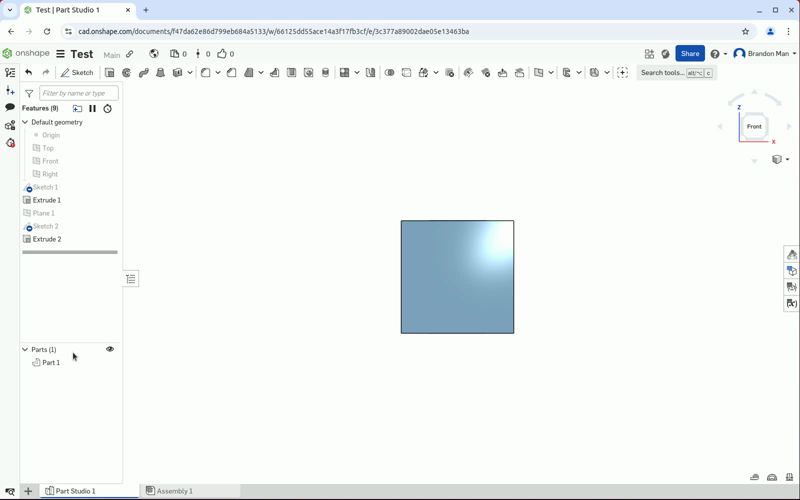
mouse_move(541, 75)
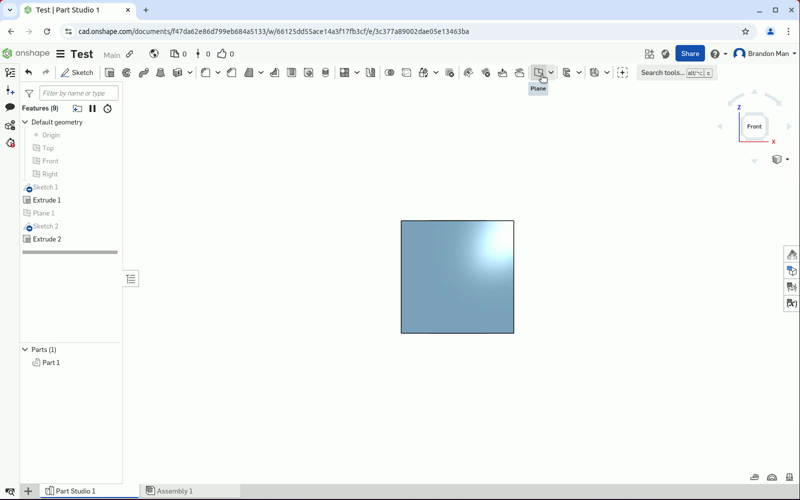
click(541, 75)
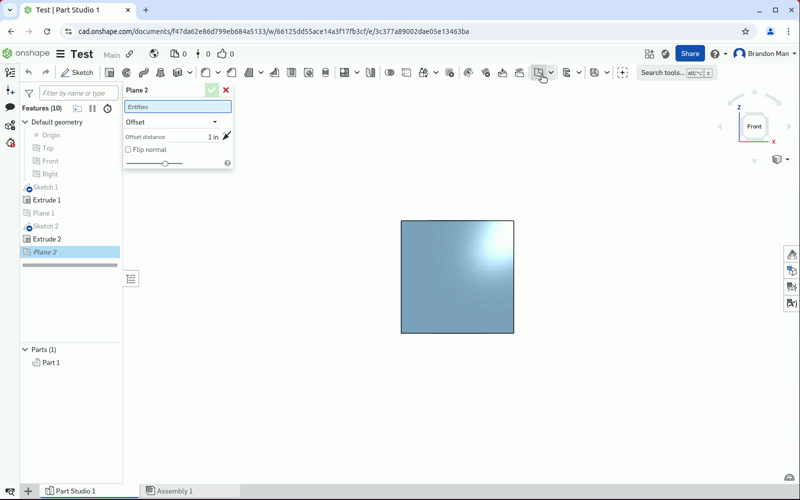
mouse_move(73, 163)
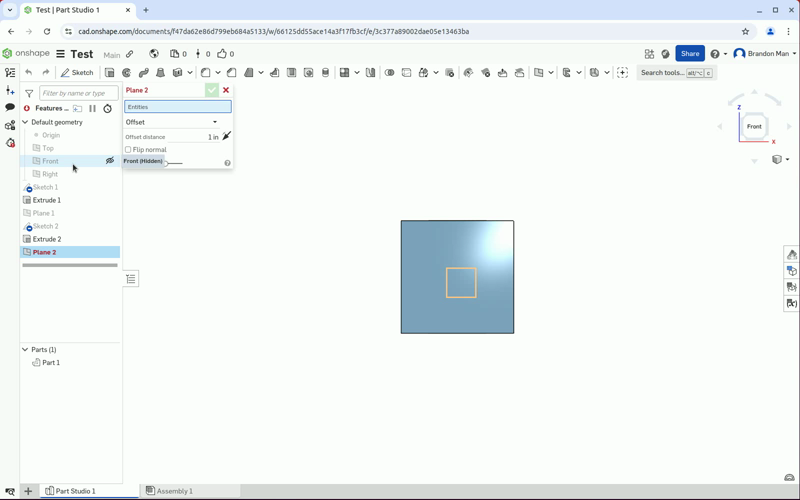
click(73, 163)
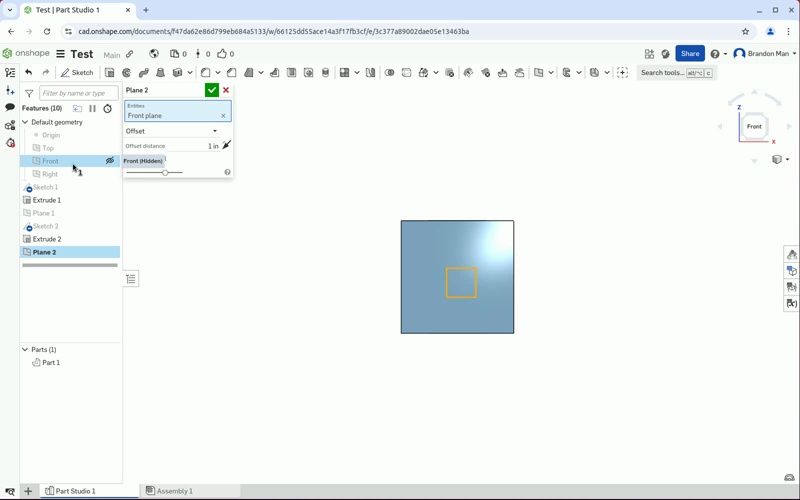
key(tab, 2)
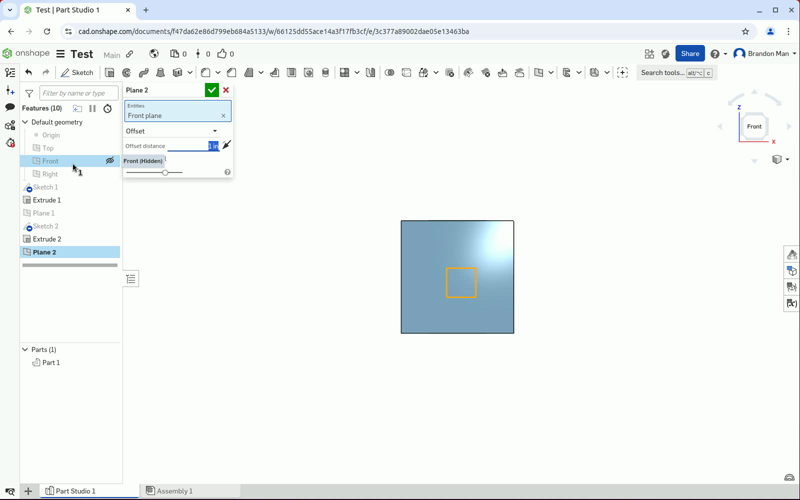
text(23.108)
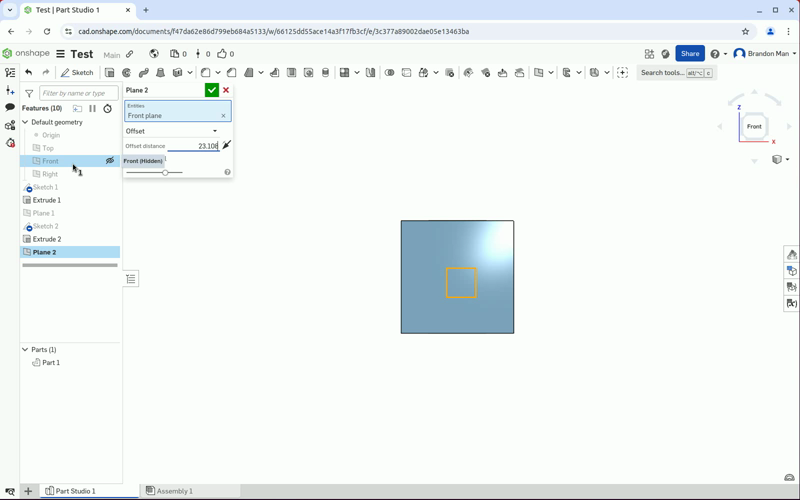
key(enter, 2)
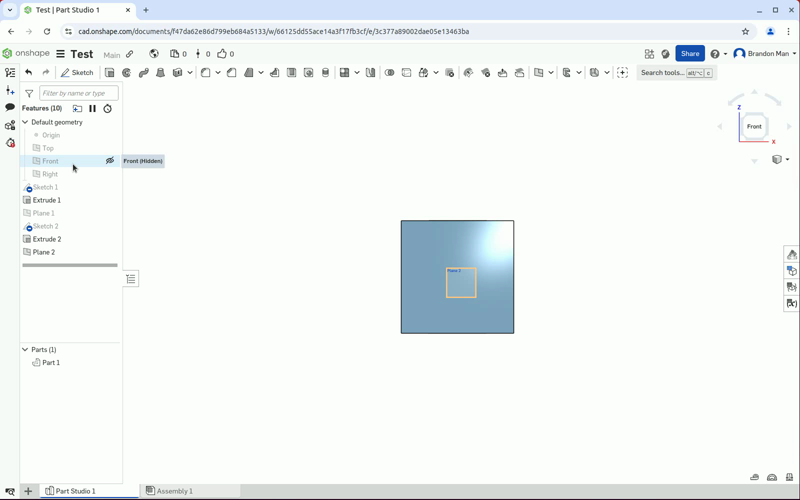
key(shift+s)
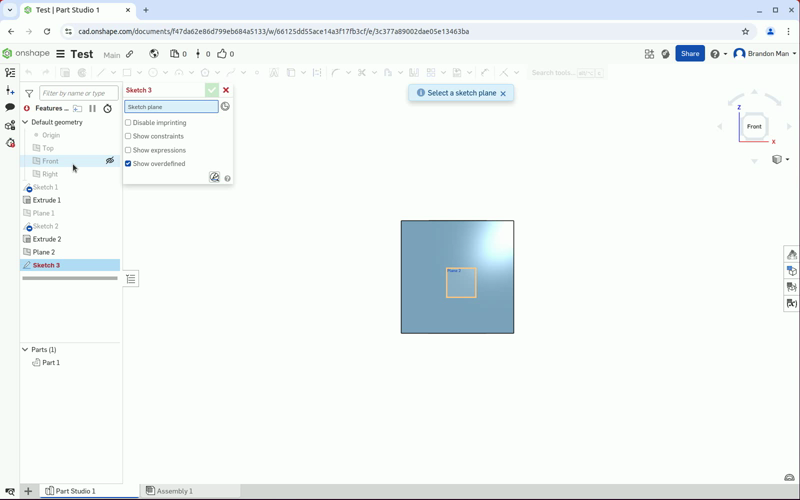
mouse_move(73, 254)
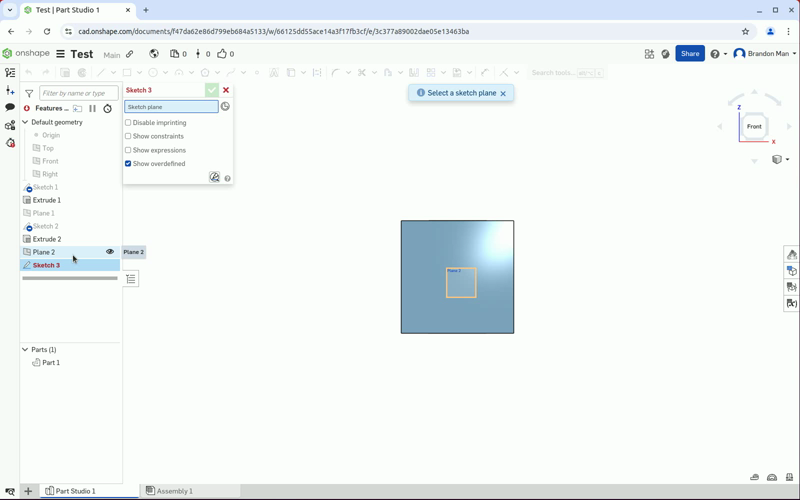
click(73, 254)
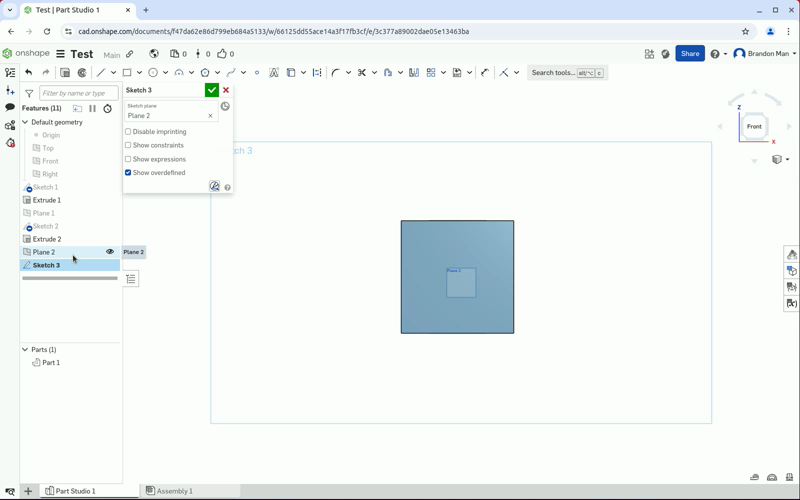
mouse_move(73, 352)
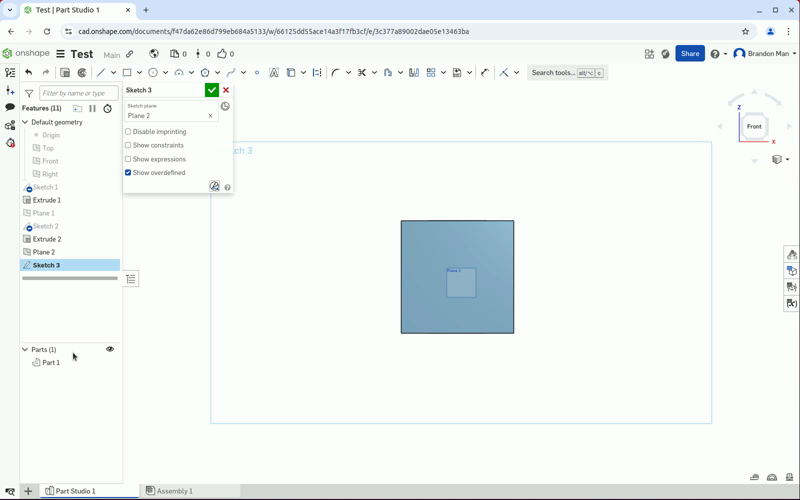
key(y)
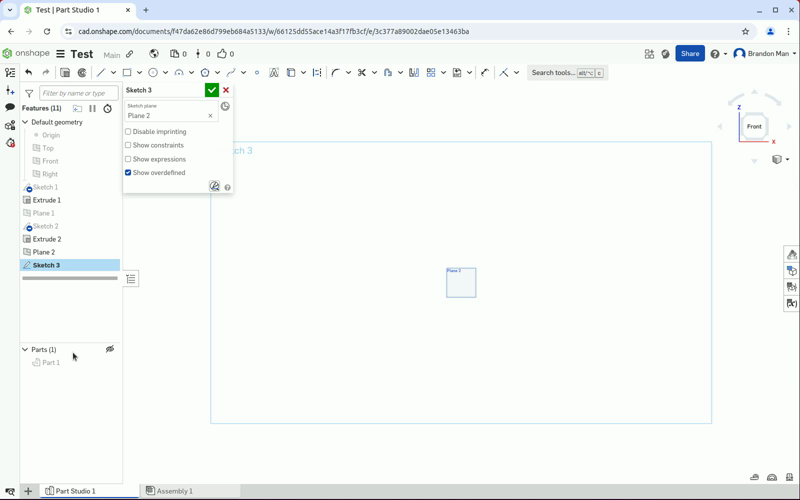
key(c)
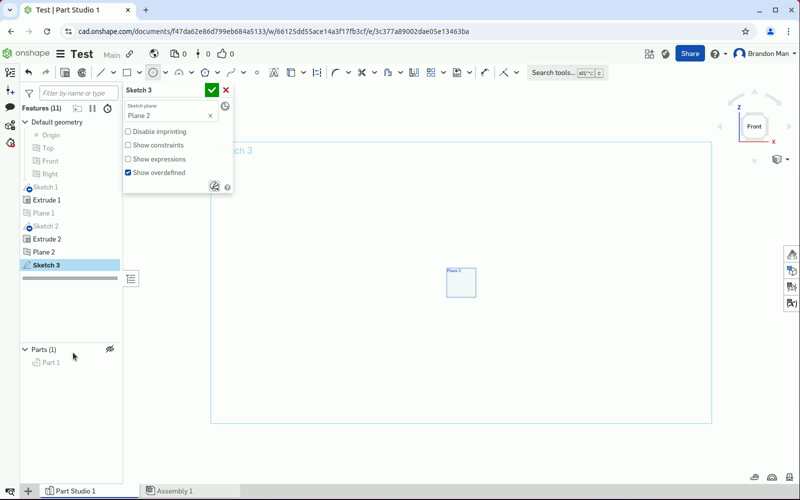
key_down(shift)
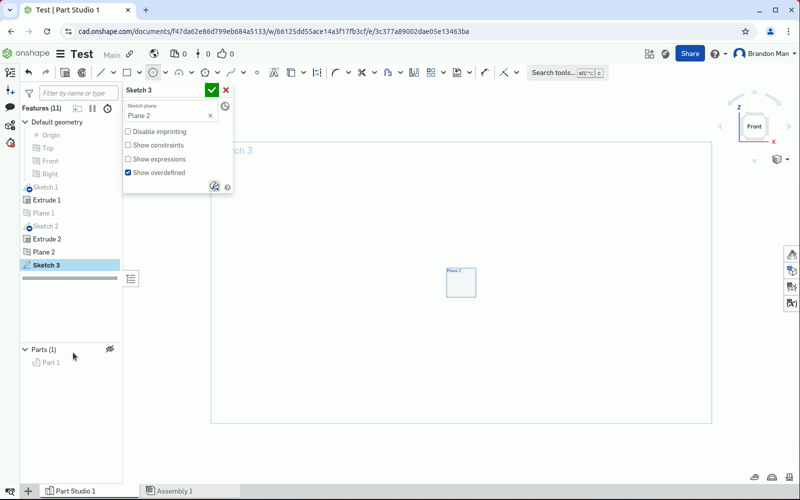
mouse_move(457, 276)
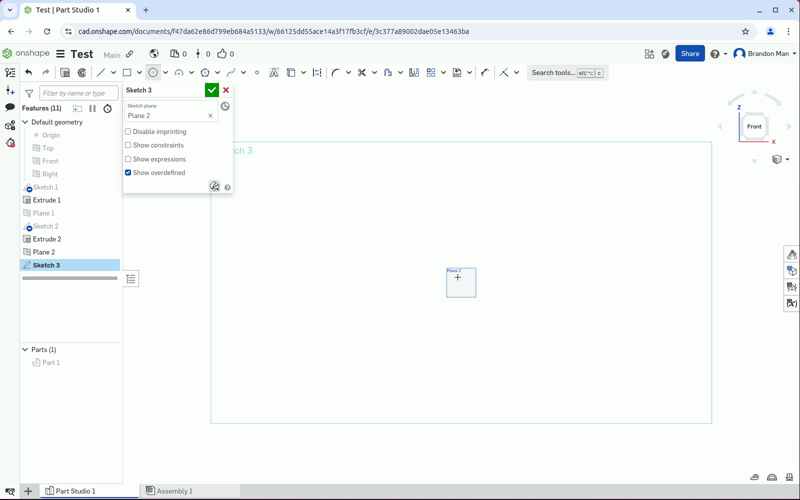
click(457, 276)
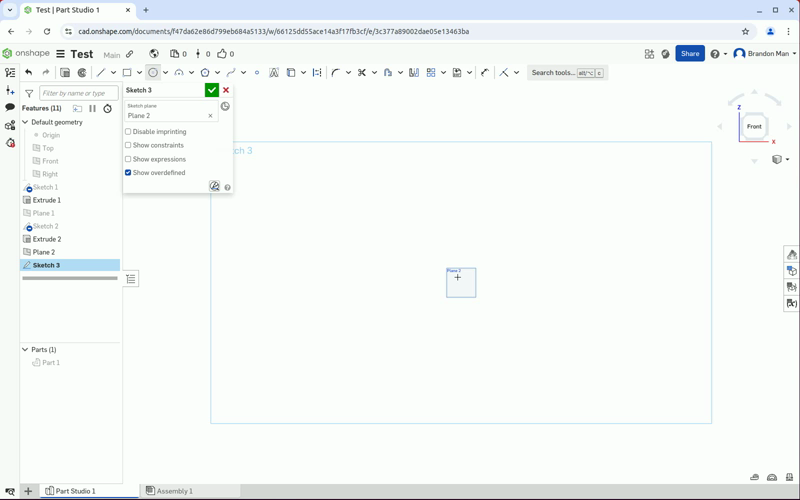
key_up(shift)
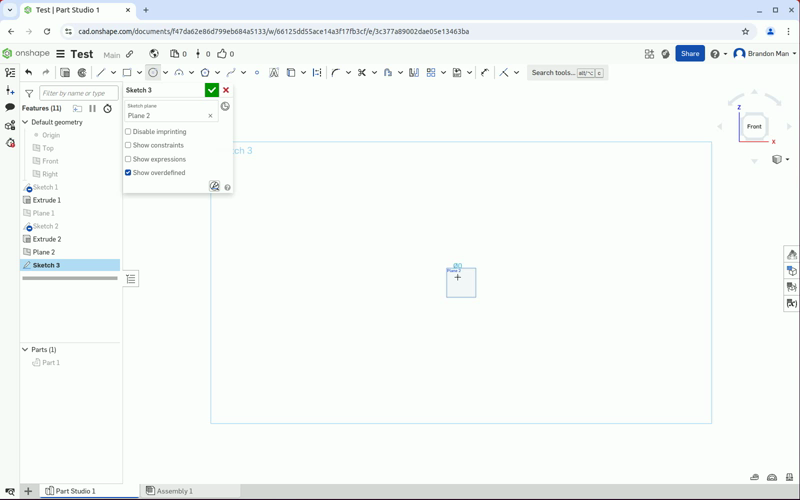
mouse_move(486, 276)
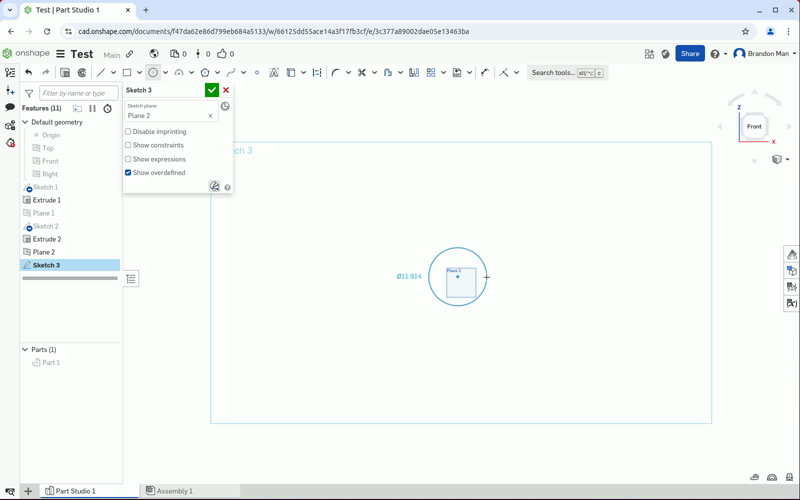
click(486, 276)
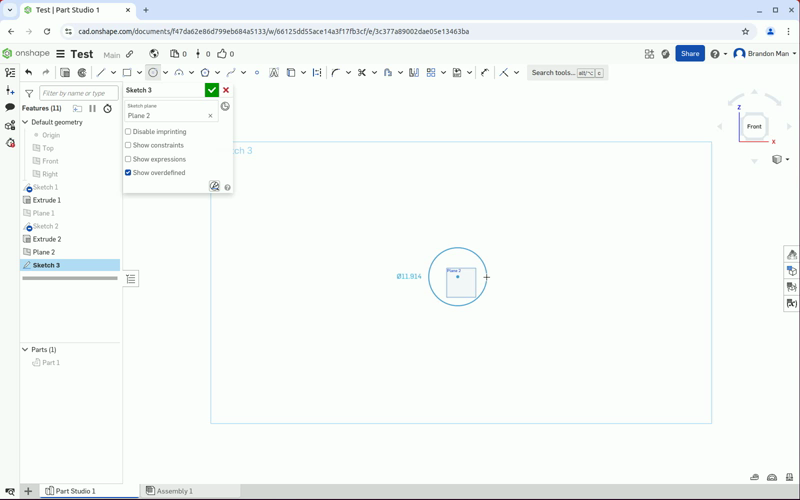
key(esc)
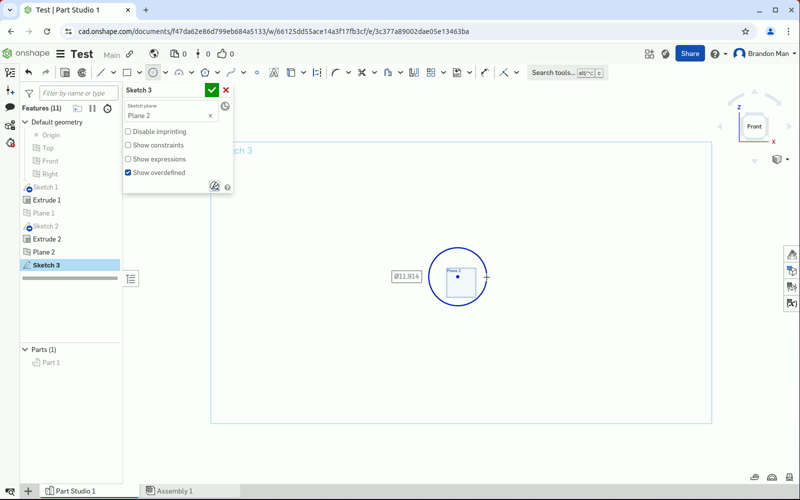
mouse_move(462, 302)
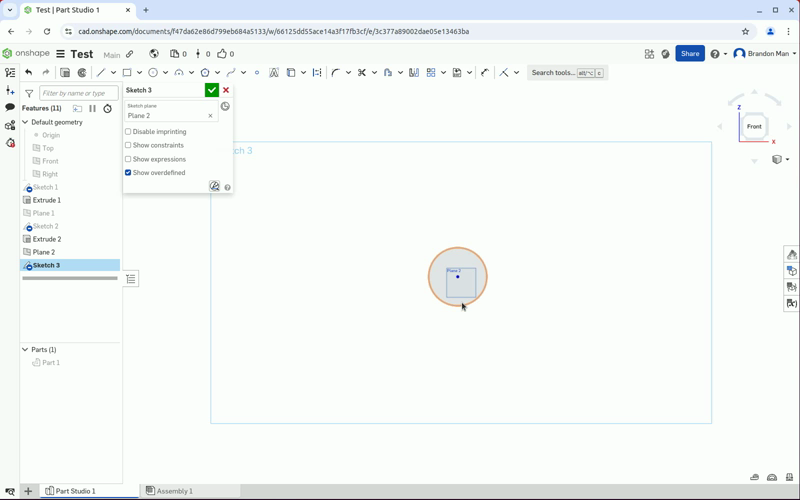
click(462, 302)
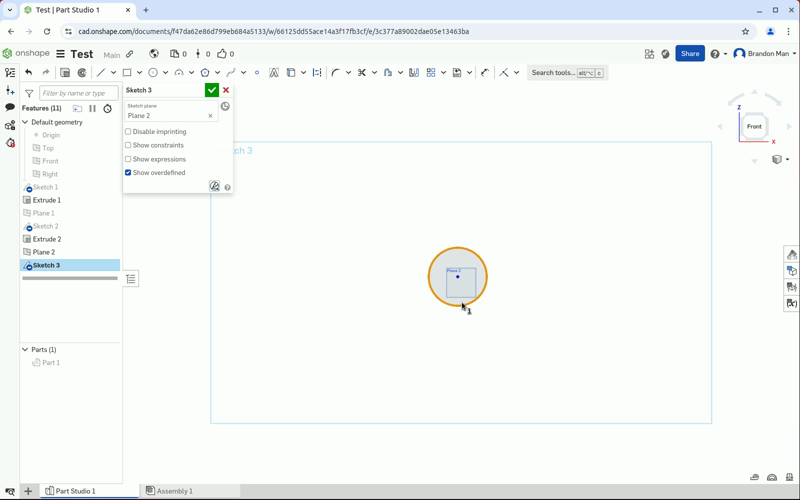
mouse_move(73, 352)
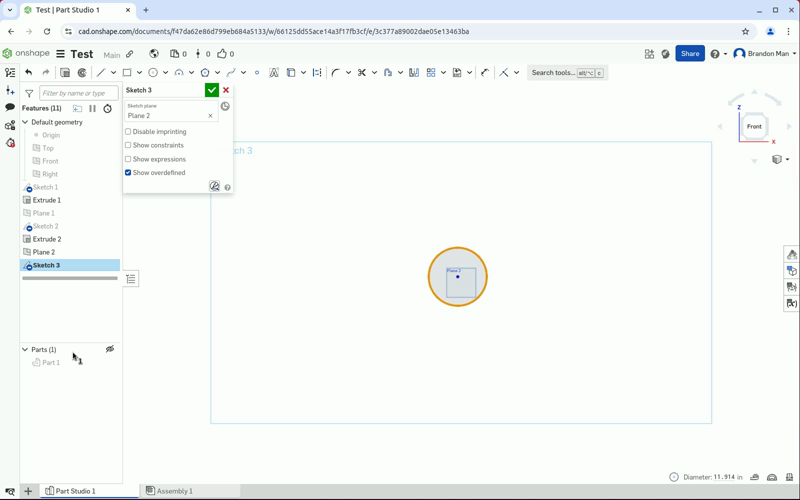
key(shift+y)
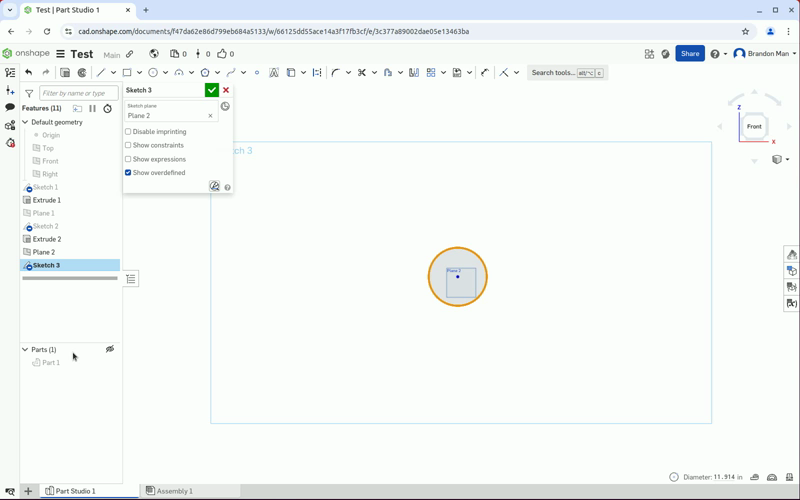
key(shift+e)
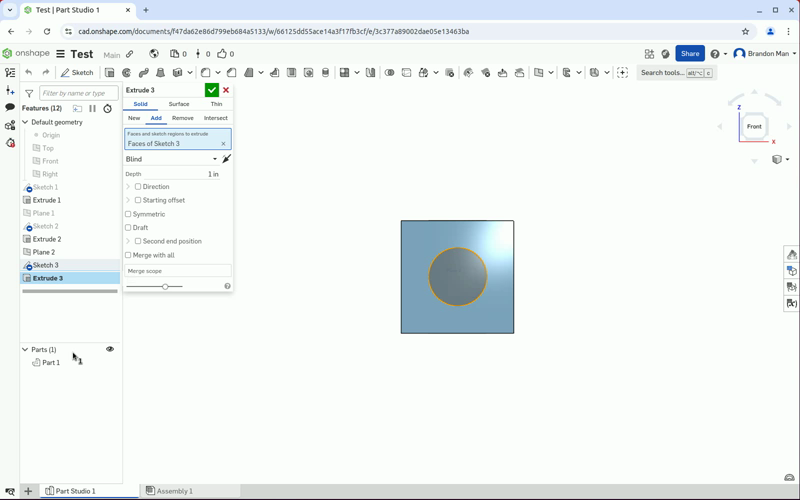
mouse_move(143, 106)
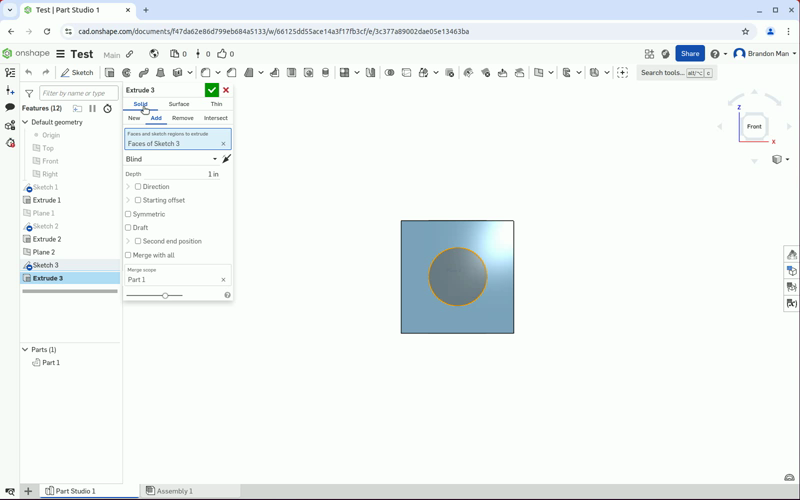
click(143, 106)
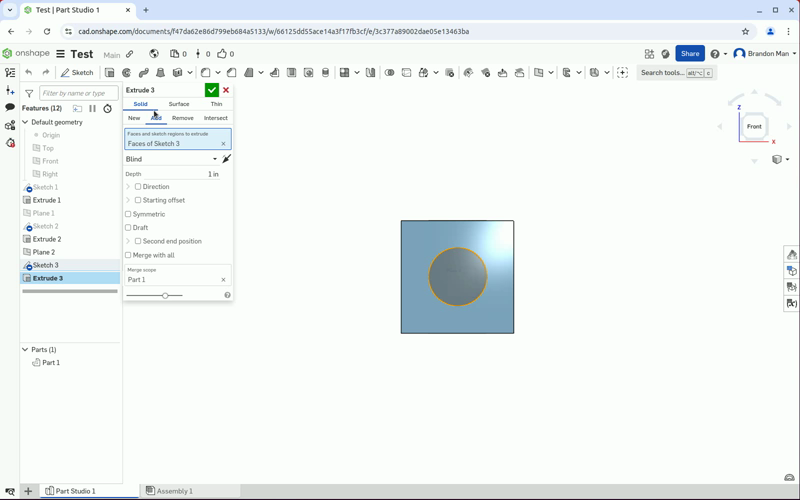
mouse_move(186, 120)
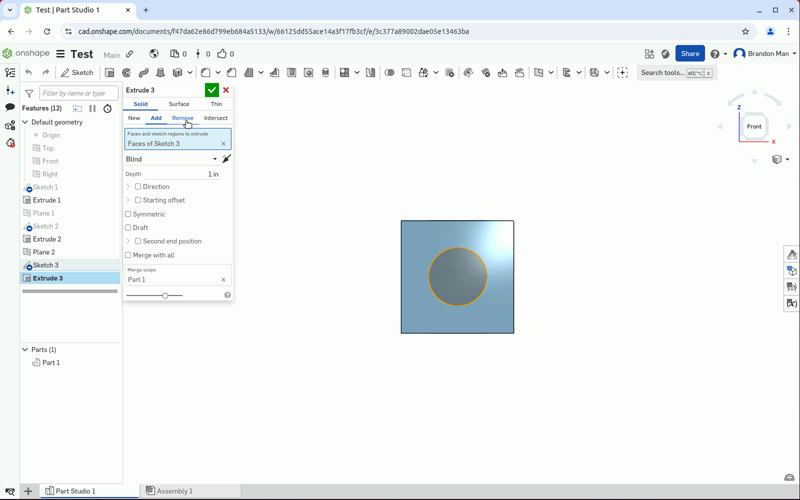
click(186, 120)
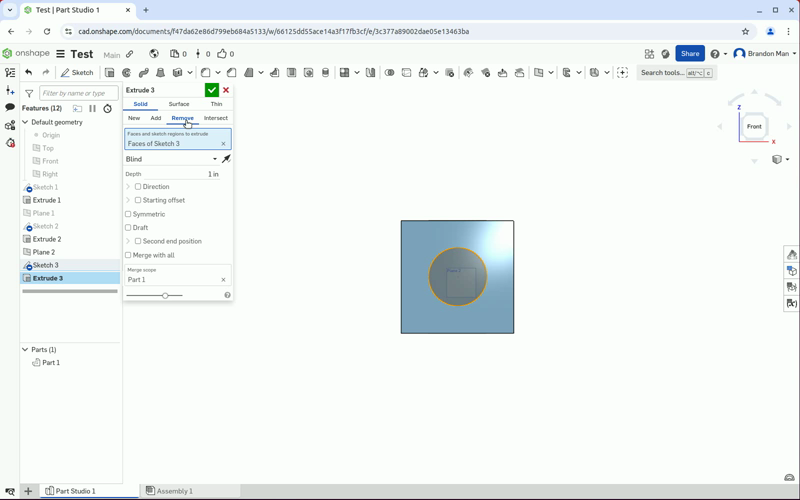
key(tab, 4)
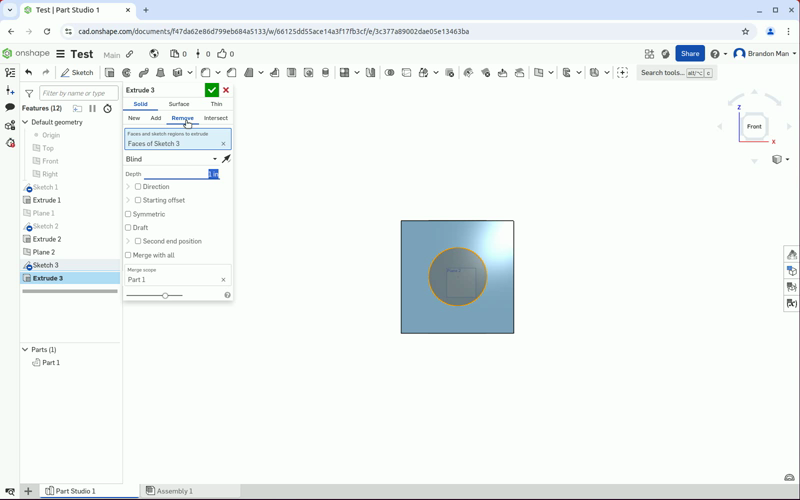
text(23.108)
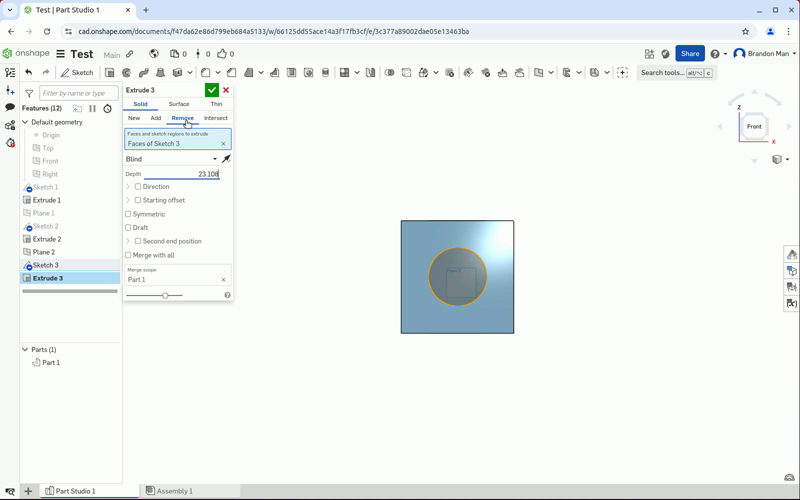
key(tab, 6)
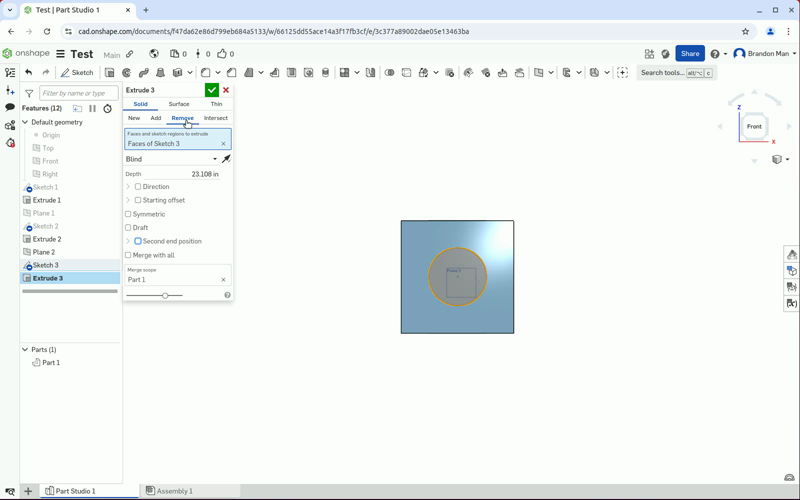
key(space)
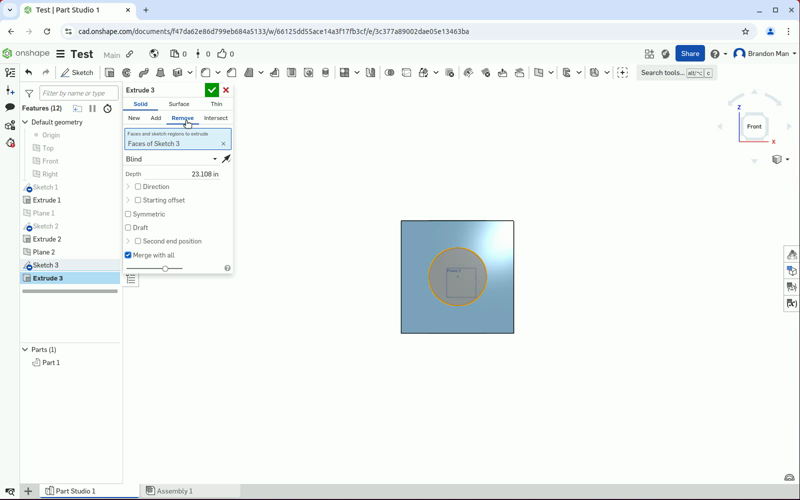
key(enter)
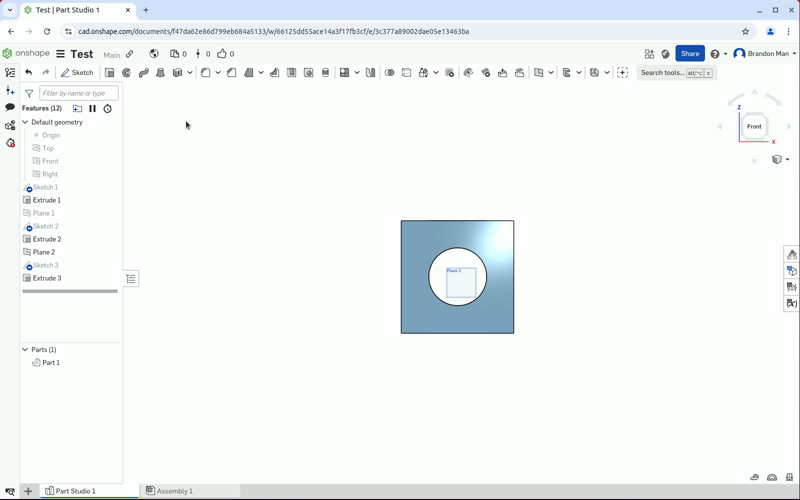
key(shift+h)
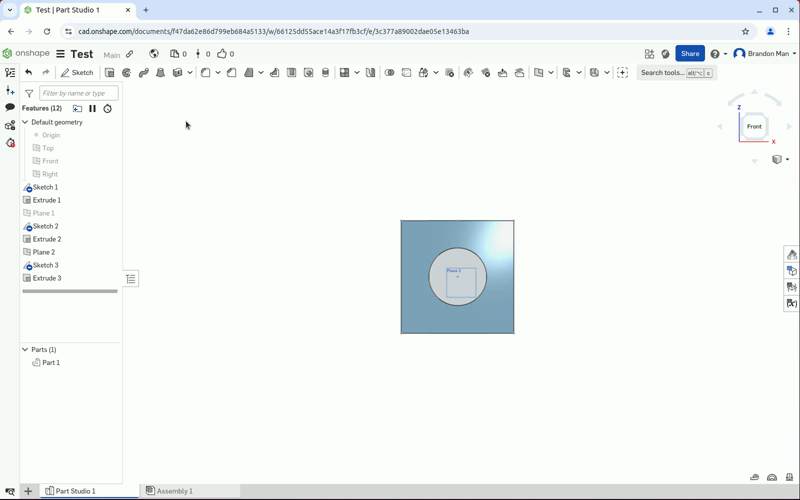
key(shift+h)
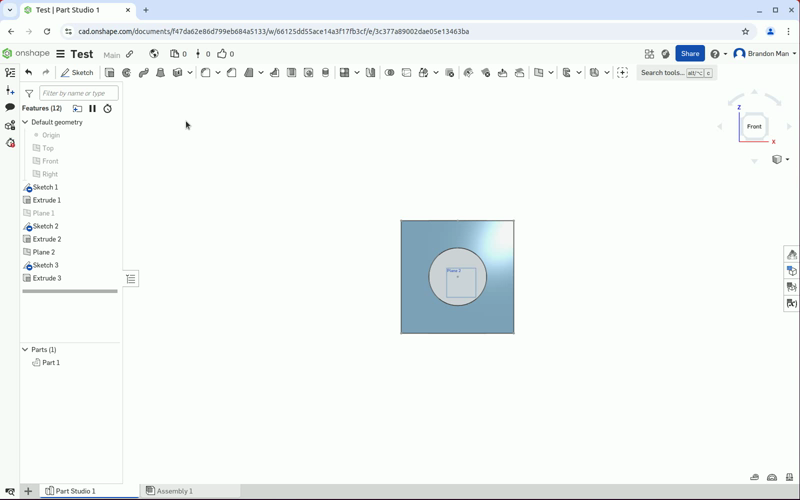
key(shift+7)
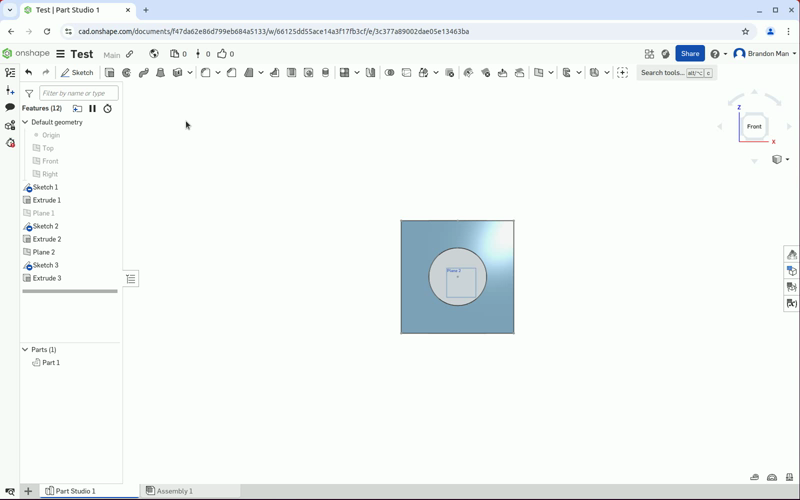
key(left, 2)
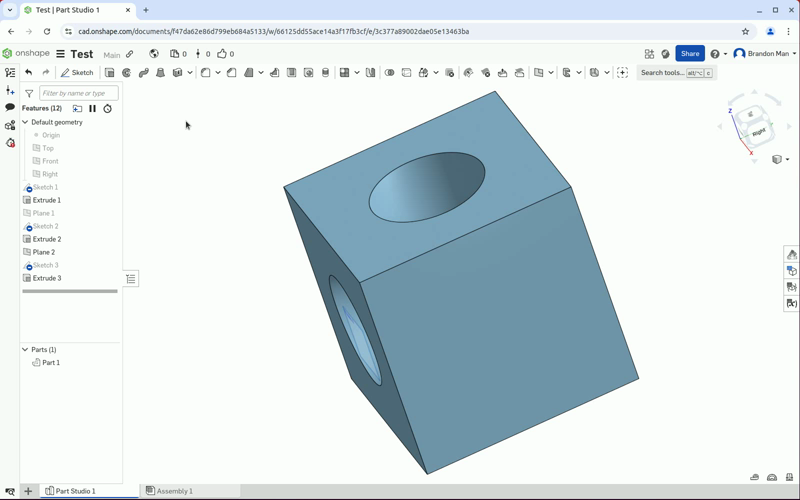
key(down, 2)
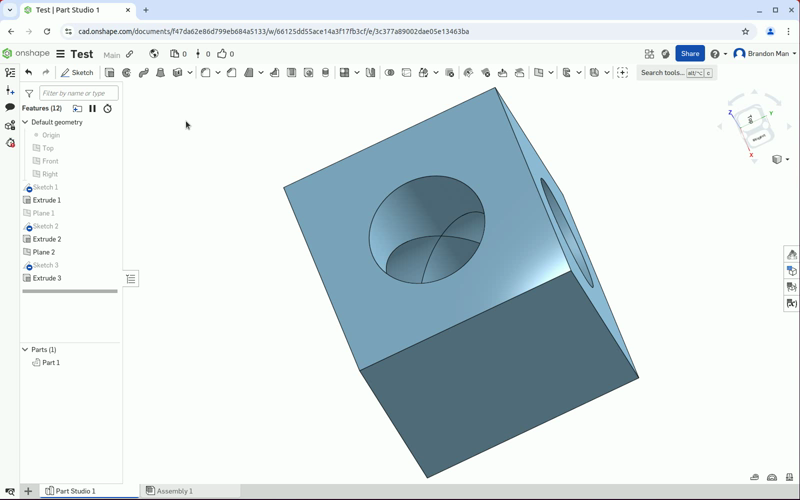
key(up, 2)
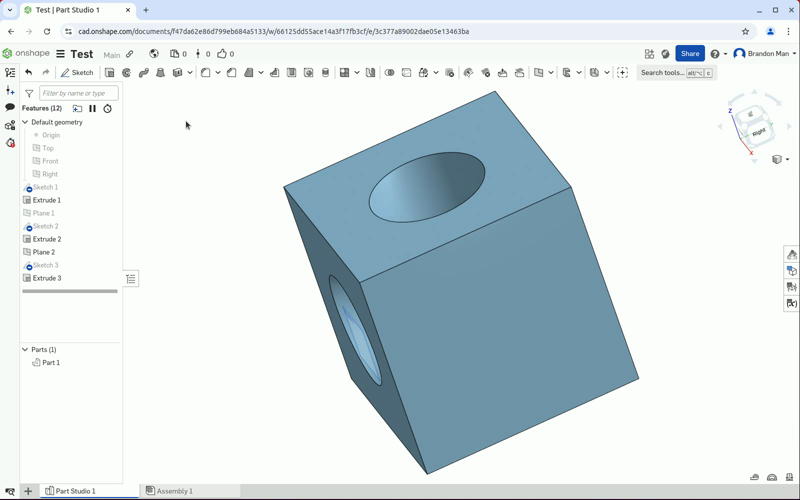
key(right, 2)
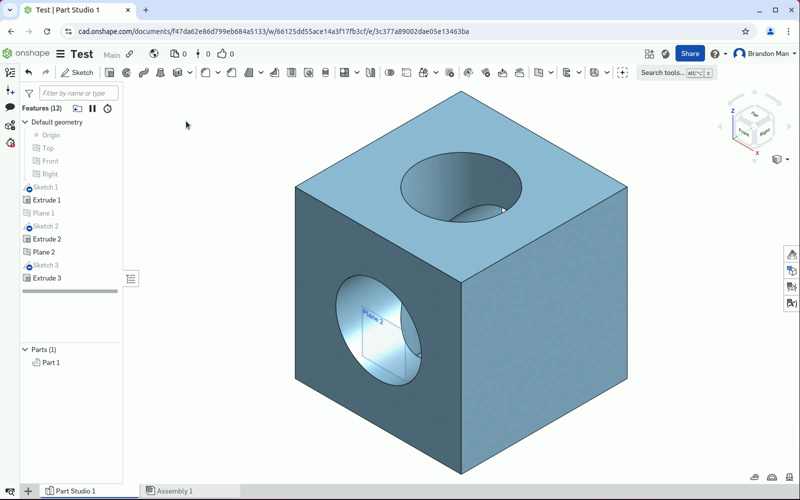
mouse_move(73, 189)
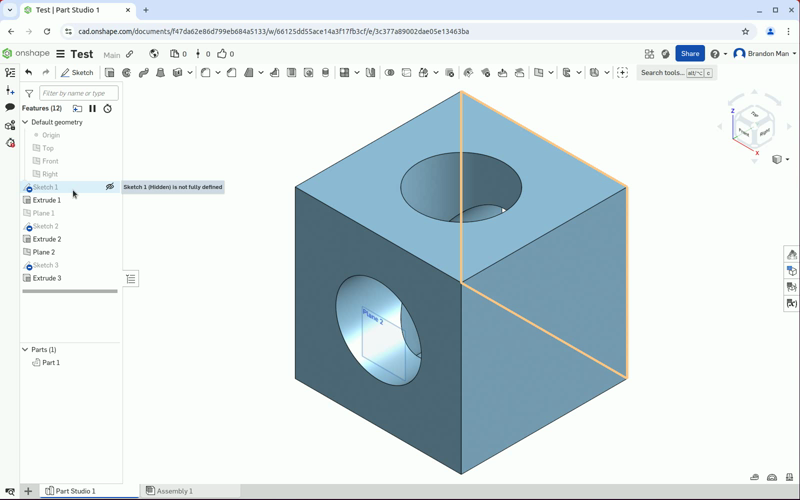
click(73, 189)